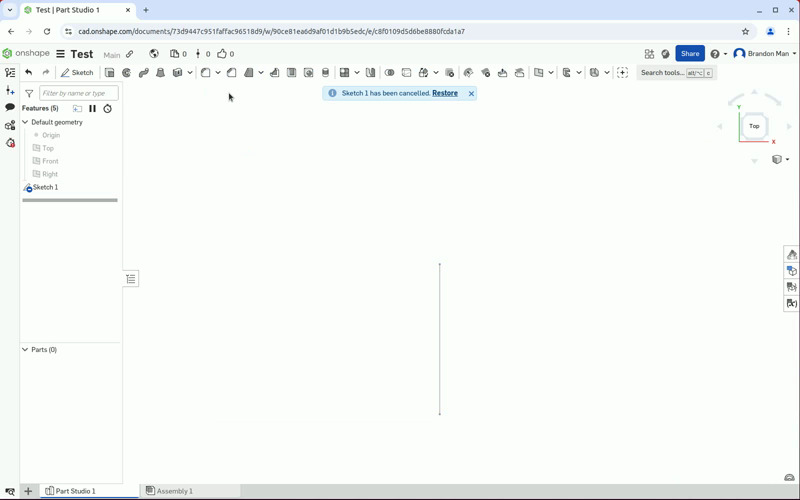
key(shift+h)
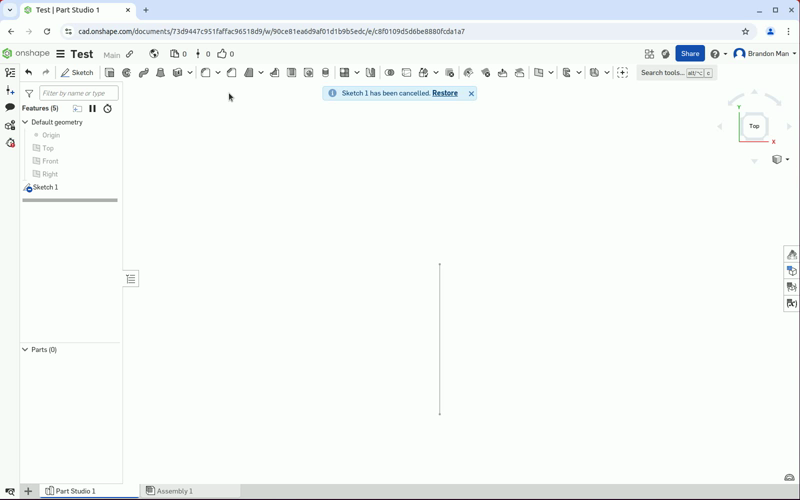
key(shift+s)
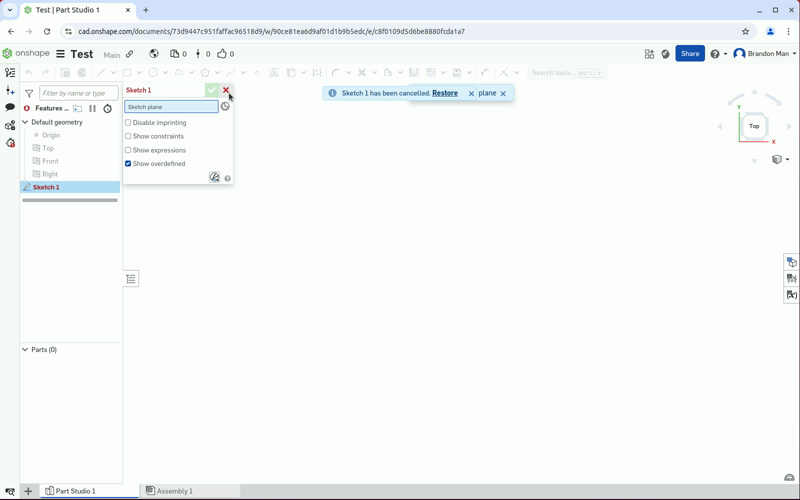
mouse_move(73, 150)
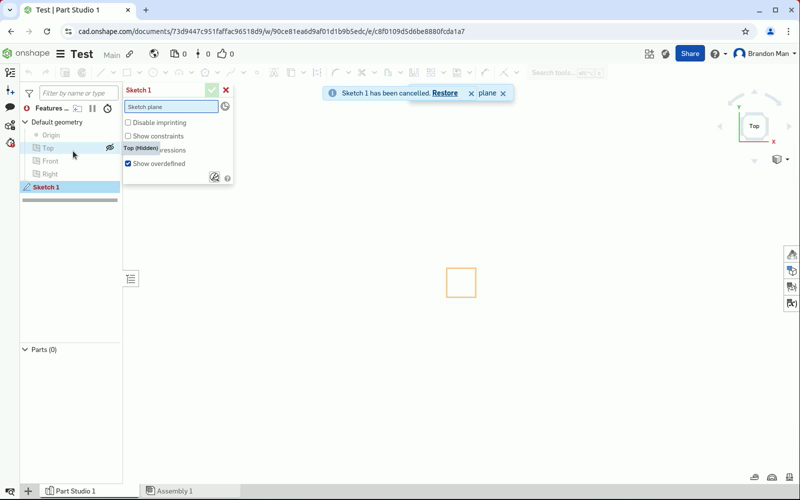
click(73, 150)
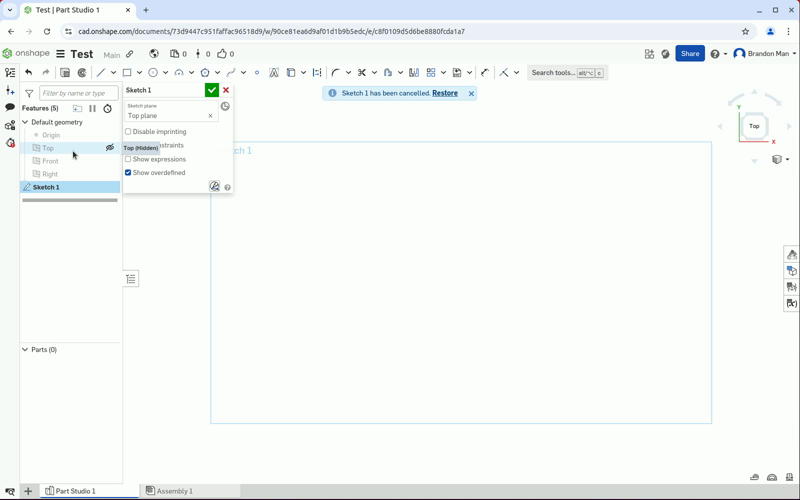
mouse_move(73, 352)
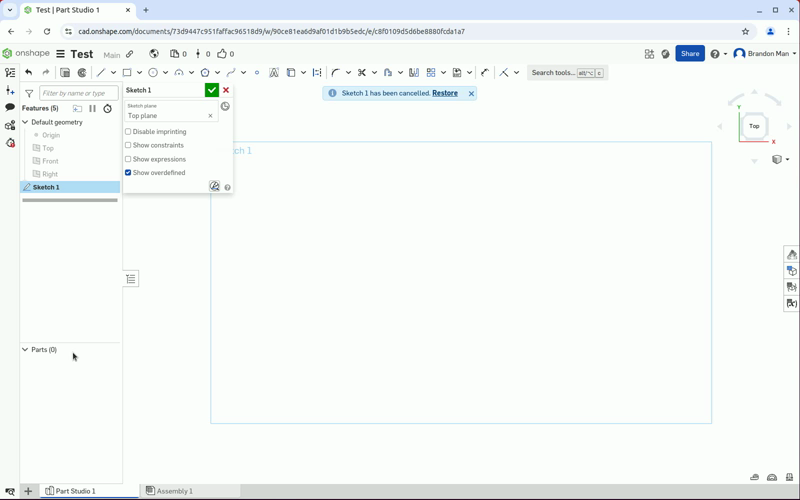
key(y)
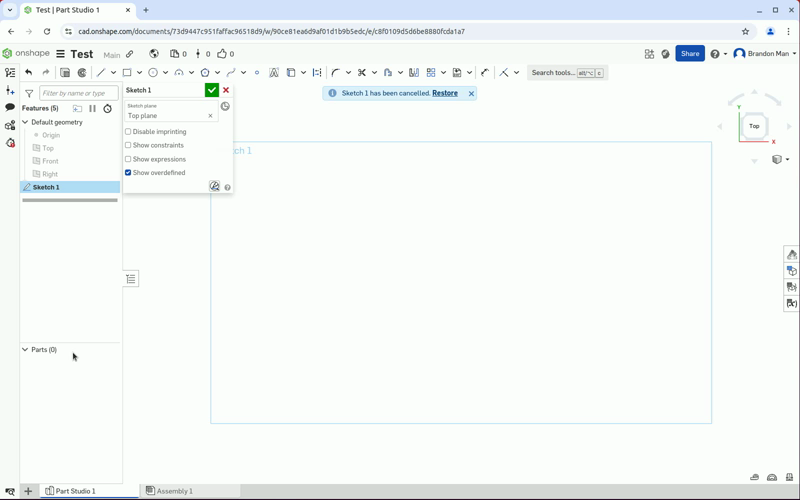
key(l)
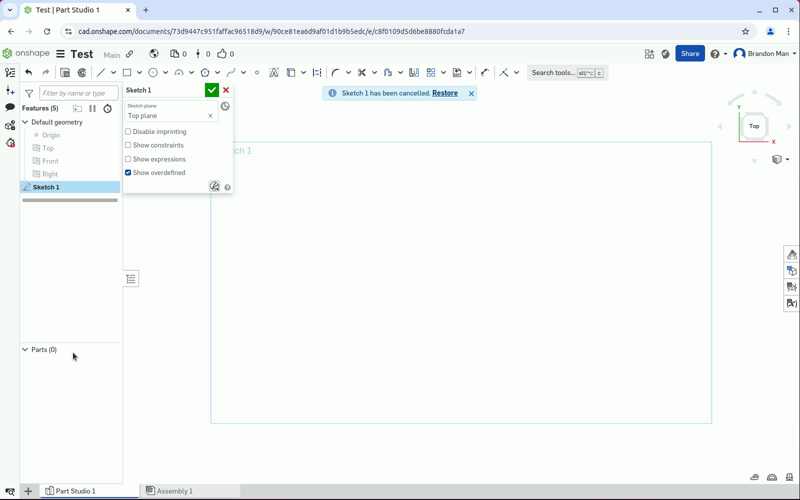
key_down(shift)
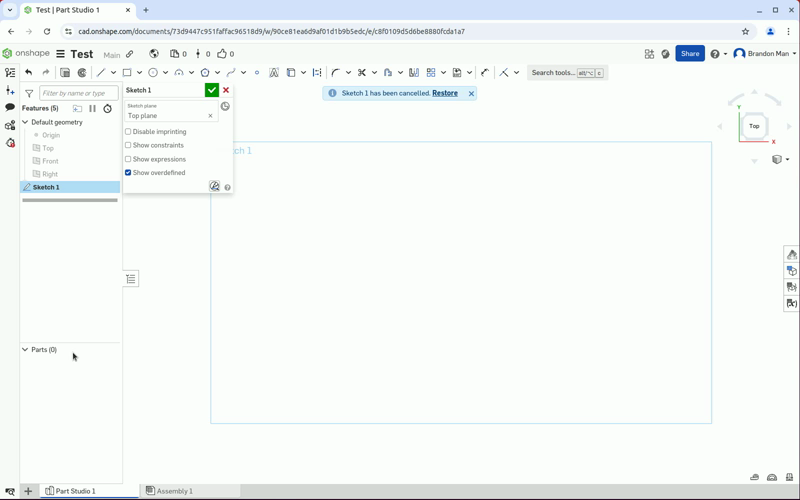
mouse_move(404, 274)
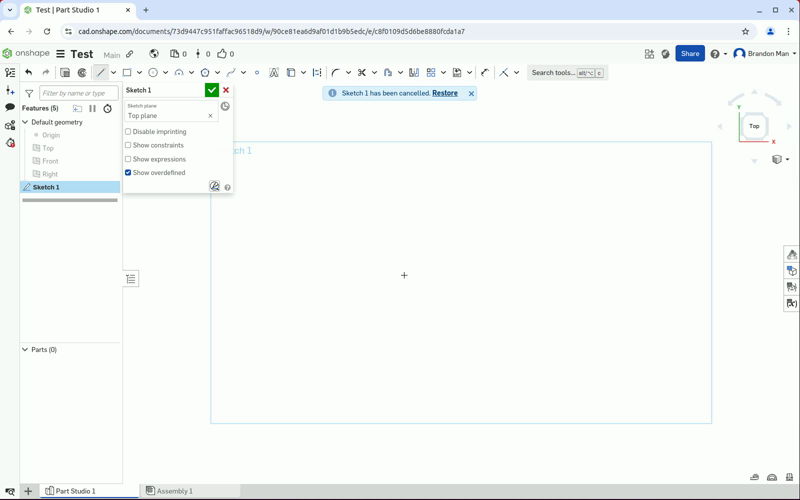
click(404, 274)
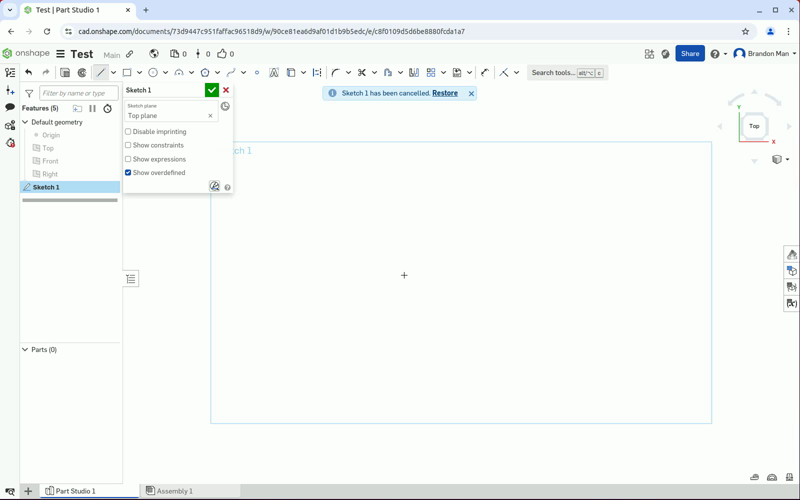
key_up(shift)
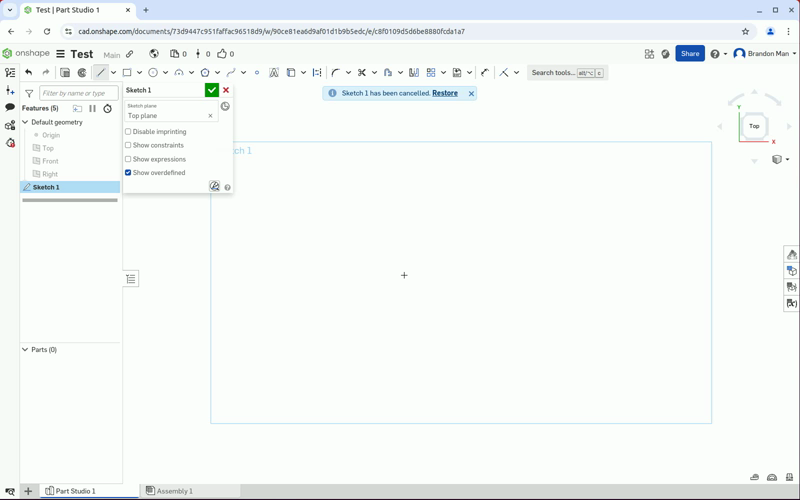
key_down(shift)
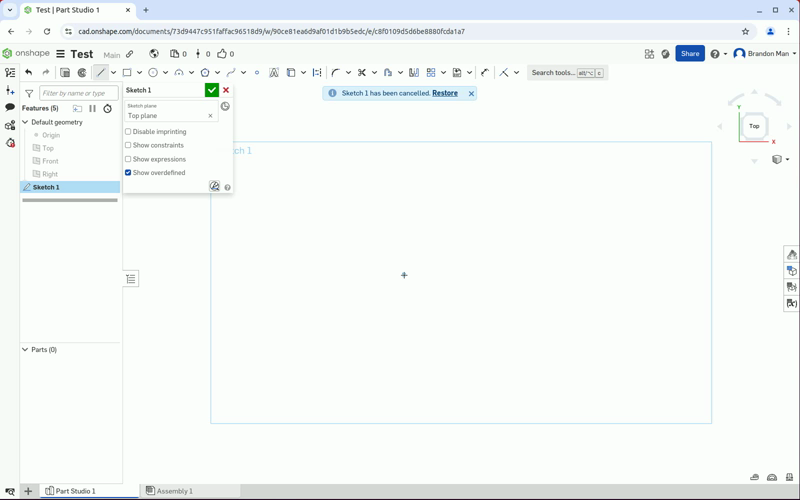
mouse_move(434, 274)
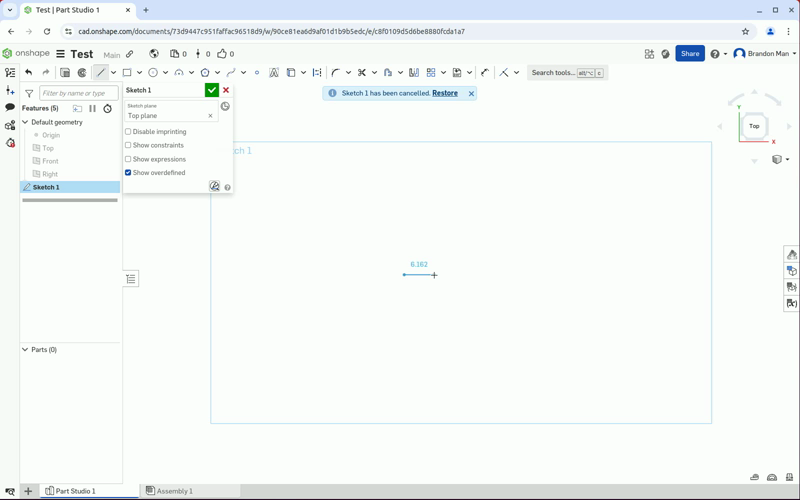
mouse_move(456, 274)
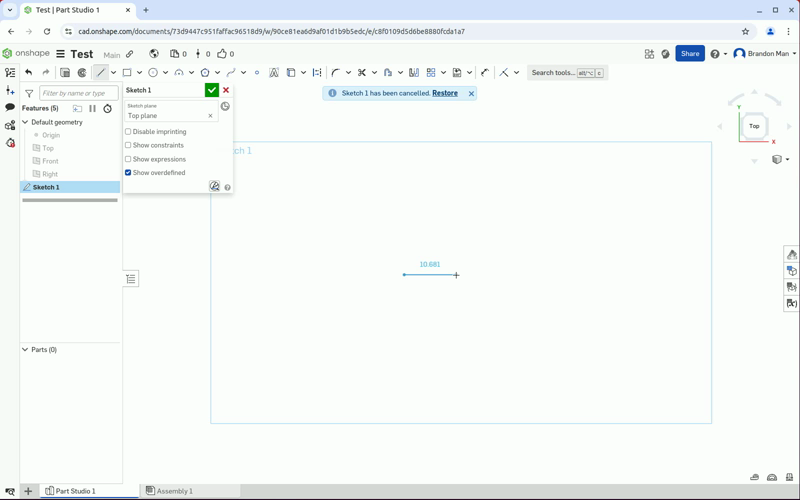
click(456, 274)
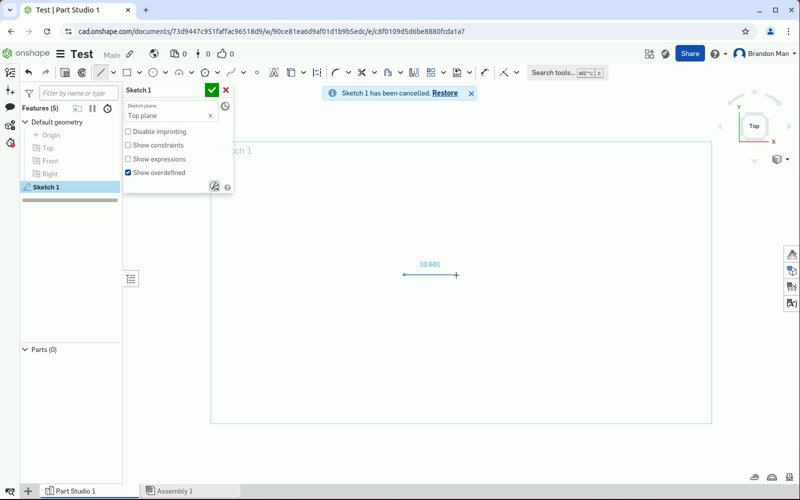
key_up(shift)
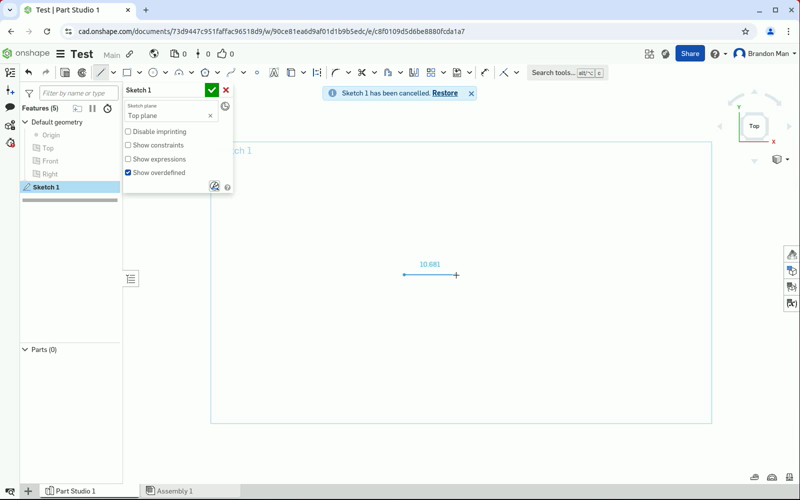
key_down(shift)
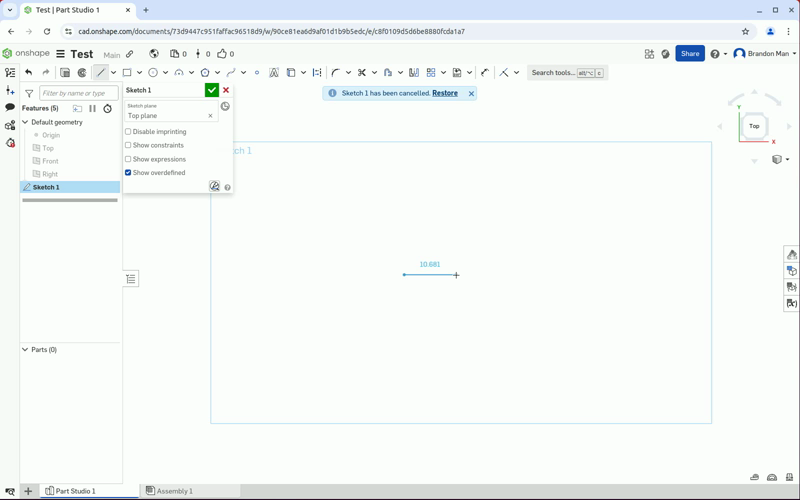
mouse_move(456, 178)
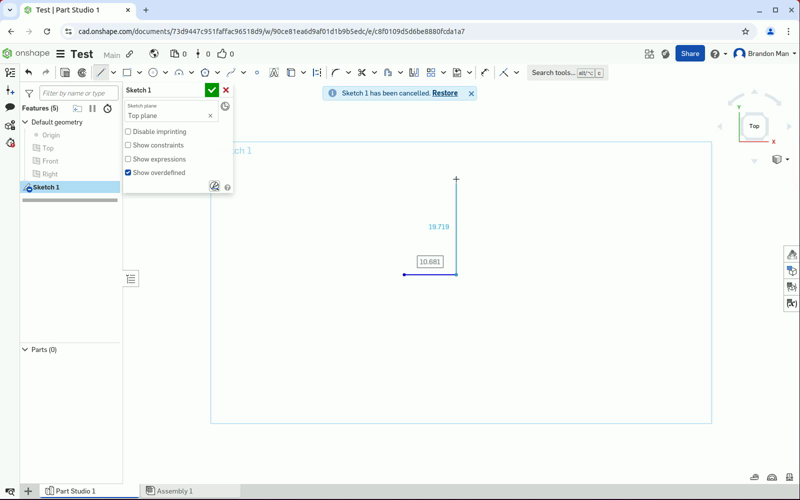
click(456, 178)
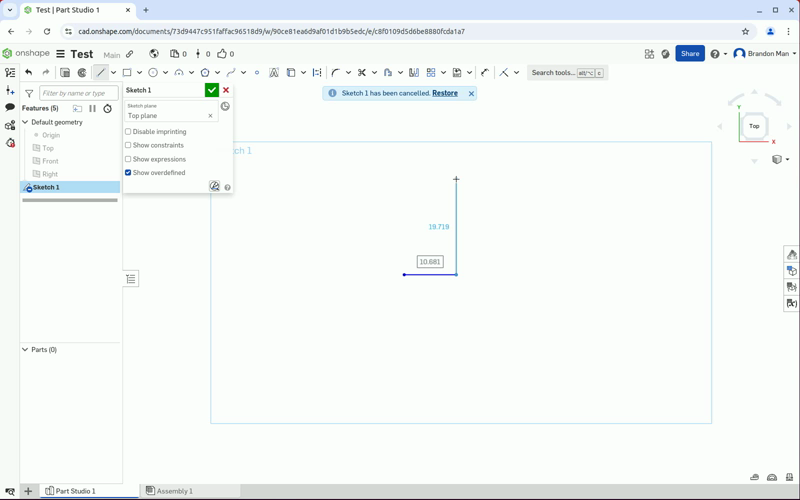
key_up(shift)
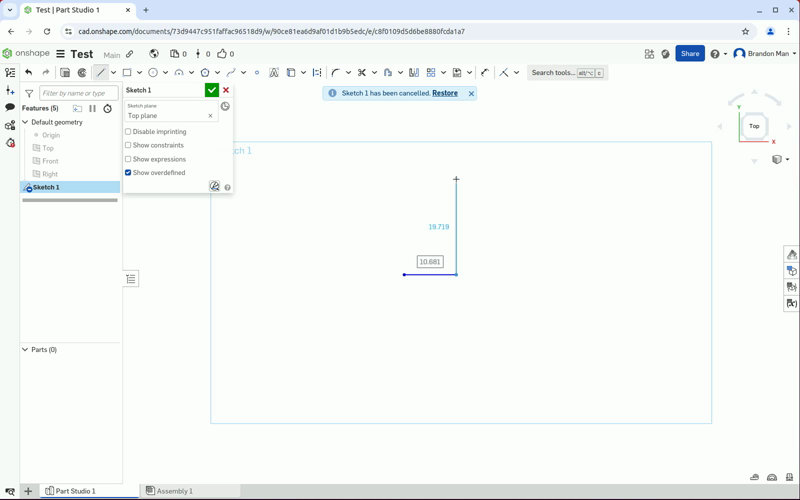
key_down(shift)
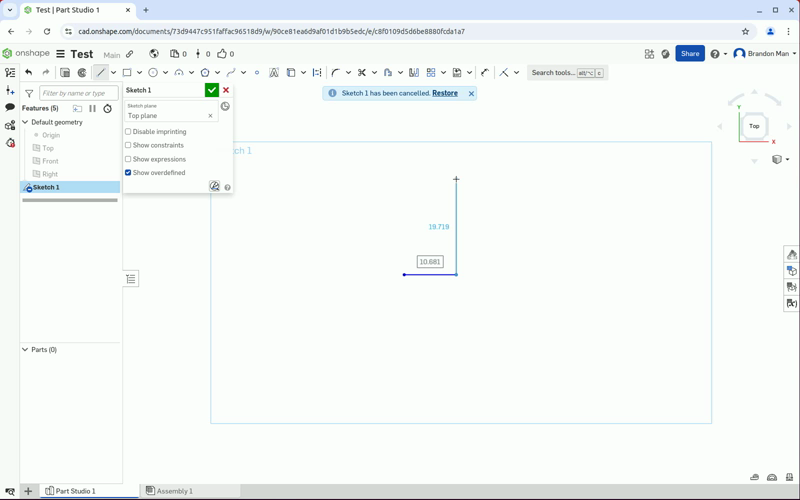
mouse_move(486, 178)
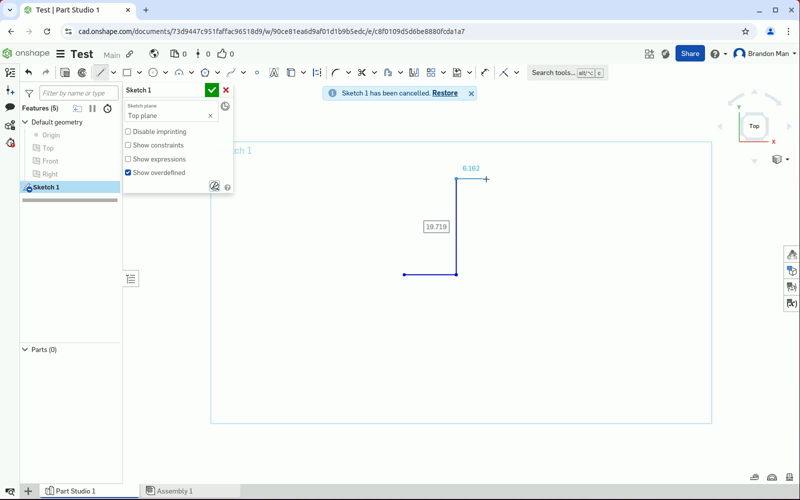
mouse_move(404, 178)
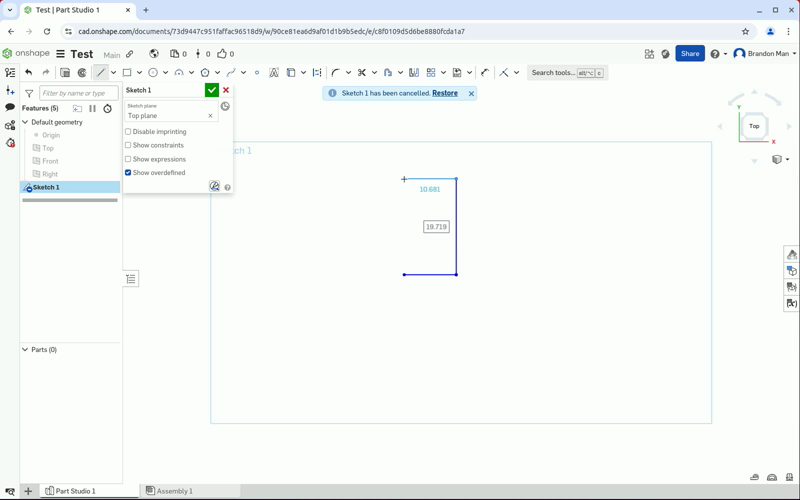
click(404, 178)
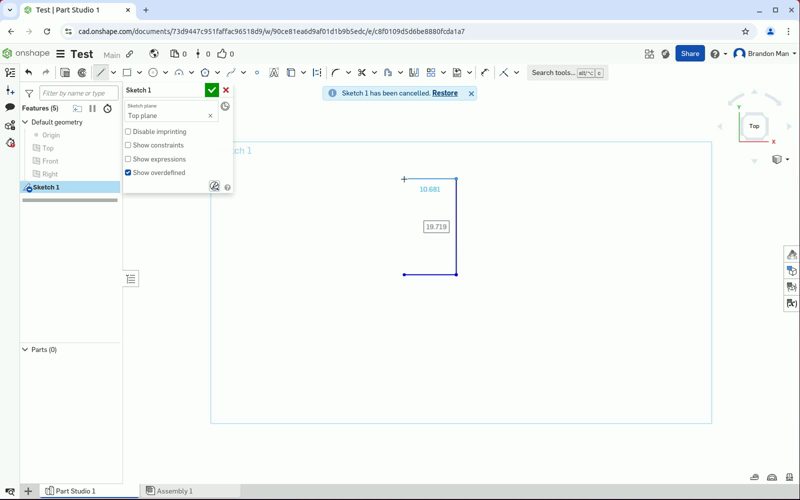
key_up(shift)
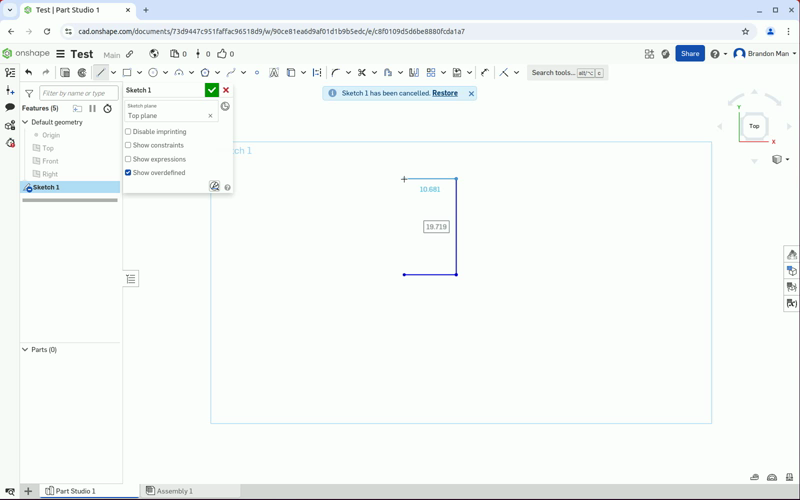
key_down(shift)
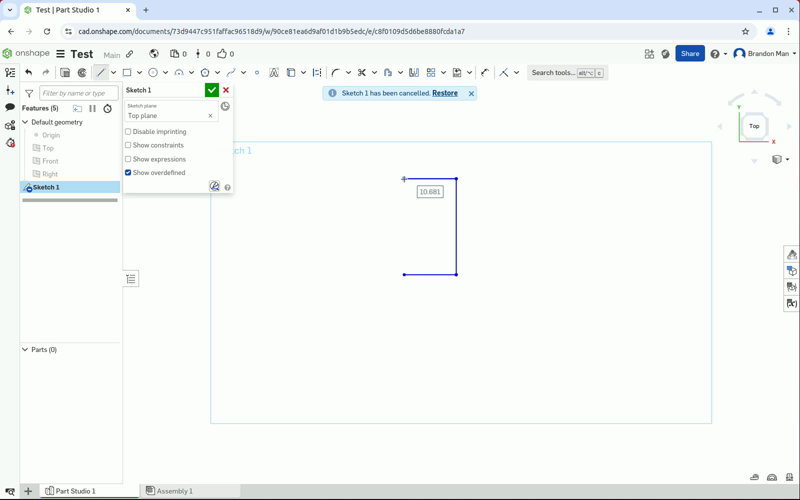
mouse_move(404, 274)
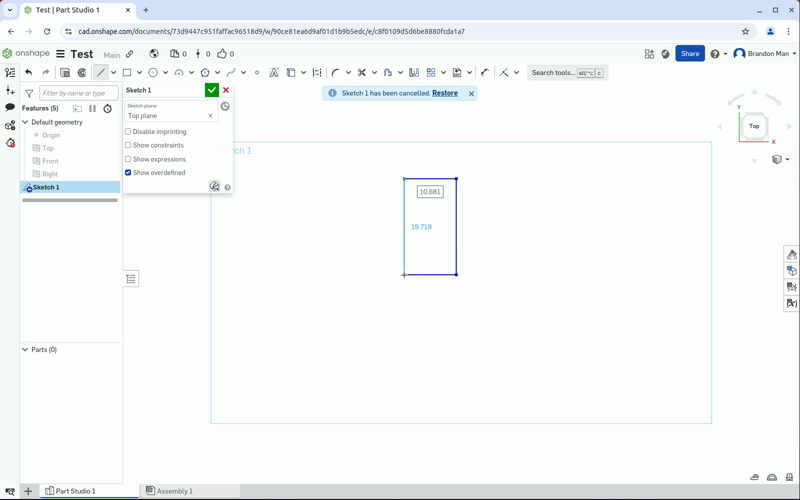
key_up(shift)
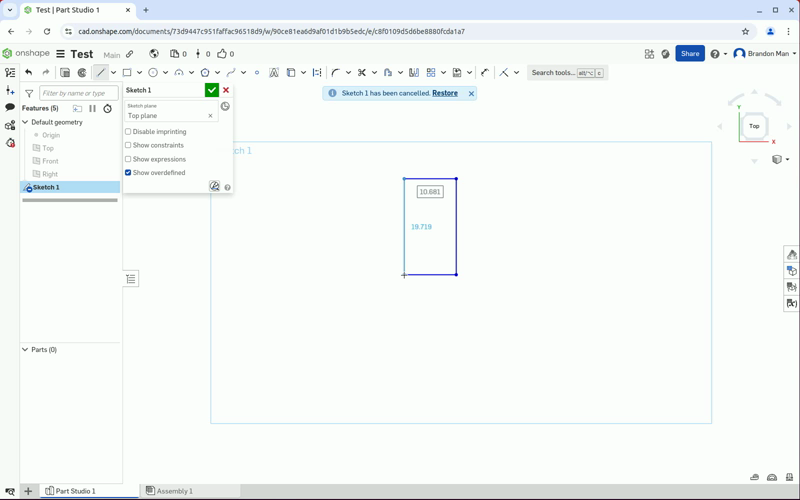
click(404, 274)
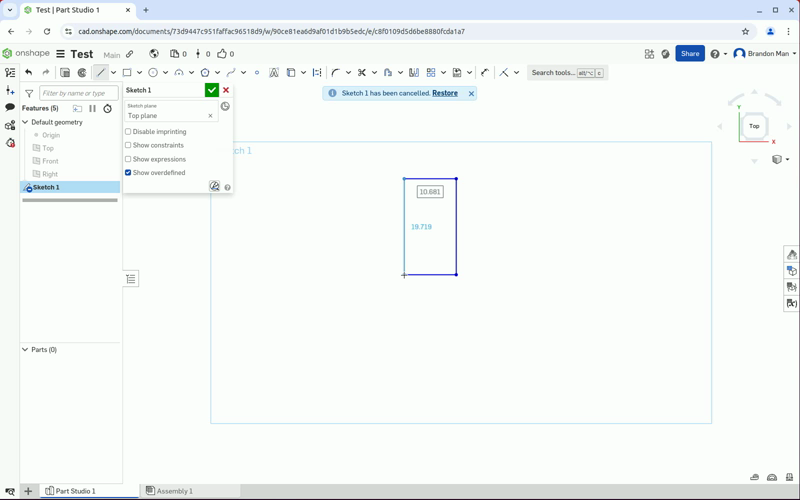
key(esc)
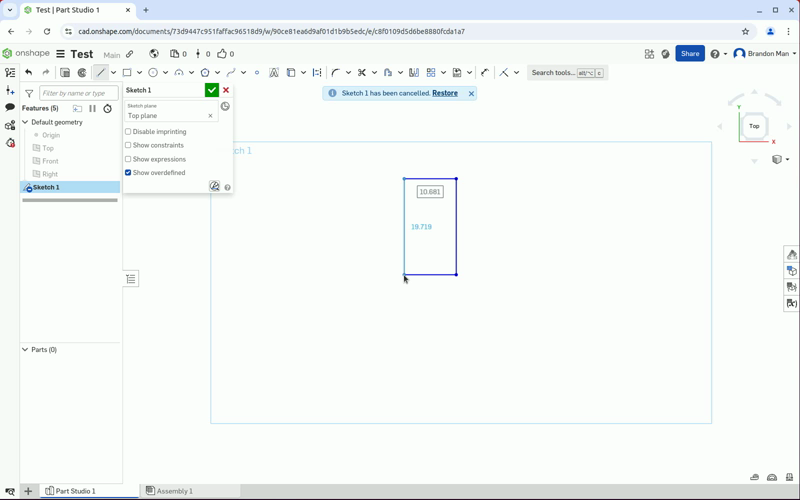
mouse_move(451, 215)
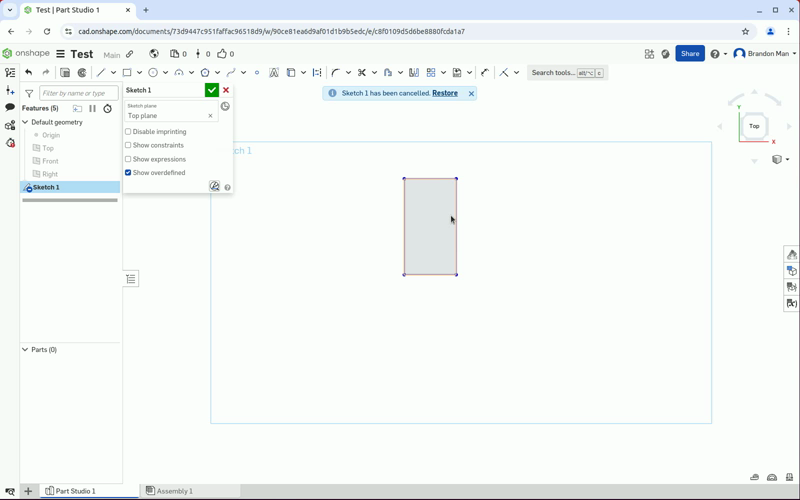
click(451, 215)
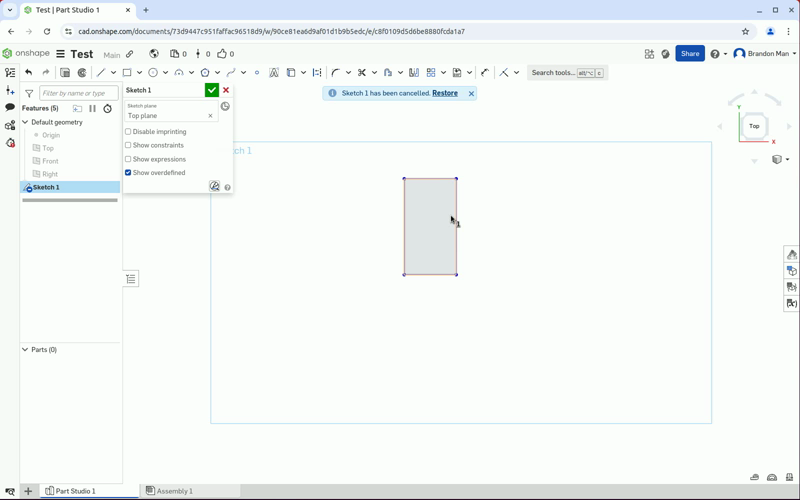
mouse_move(73, 352)
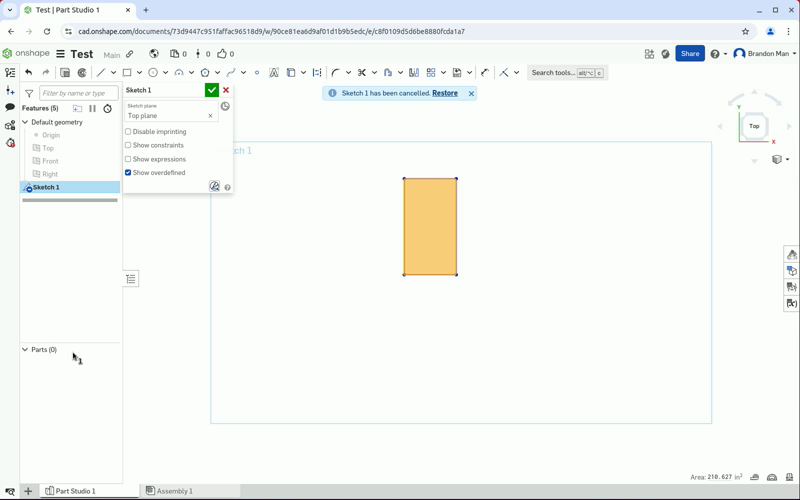
key(shift+y)
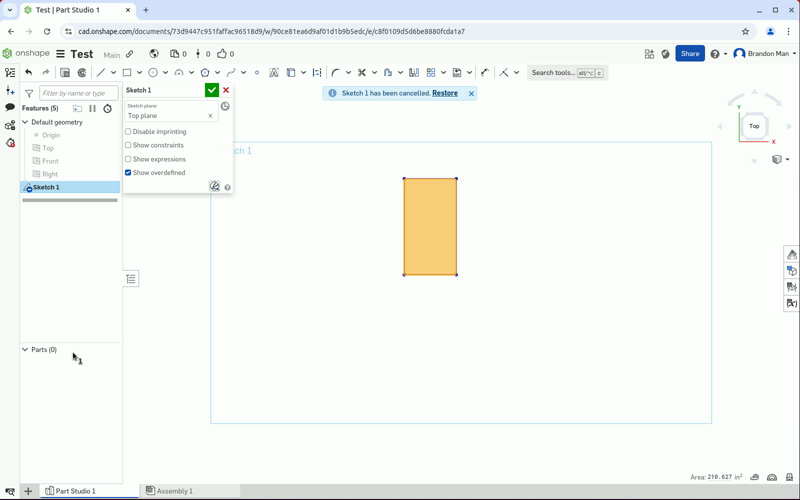
key(shift+e)
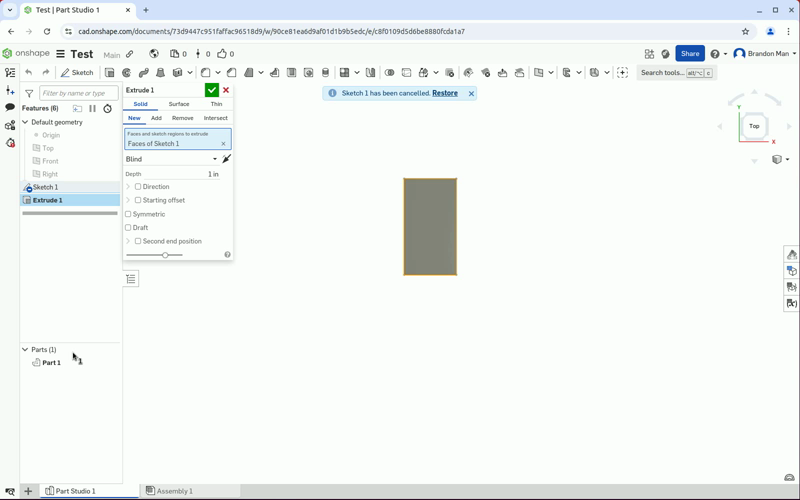
mouse_move(143, 106)
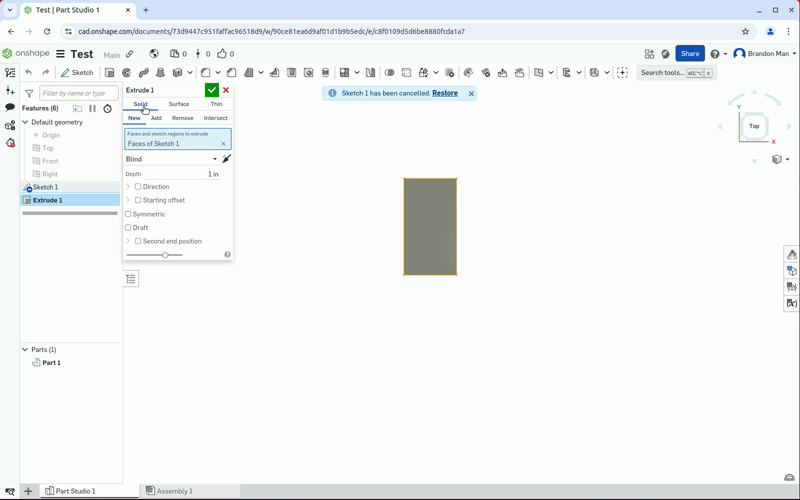
click(143, 106)
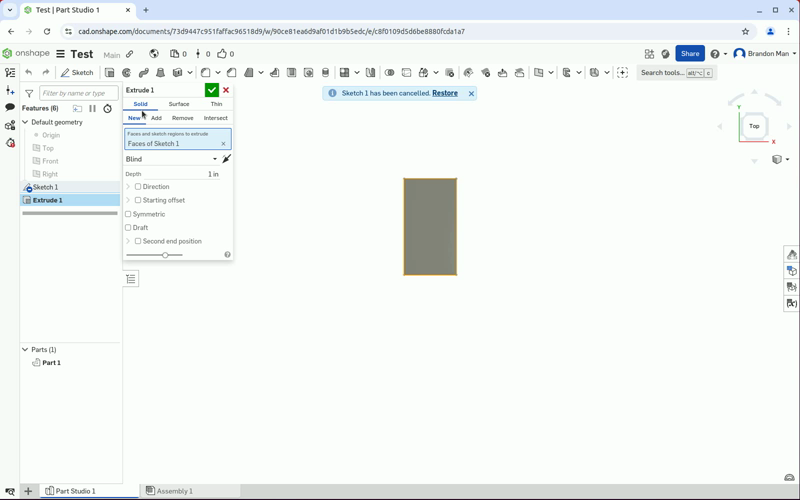
mouse_move(137, 120)
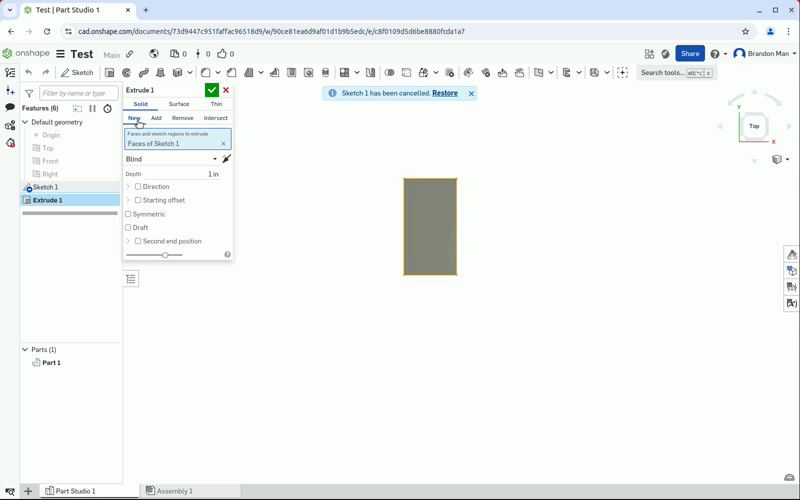
click(137, 120)
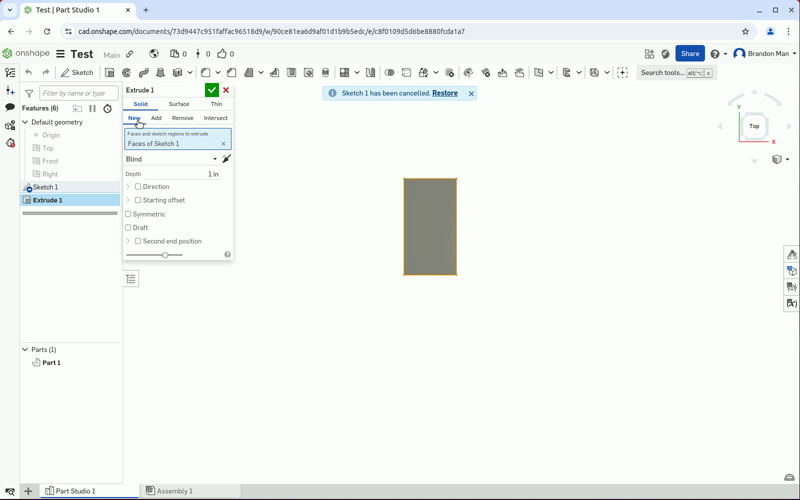
key(tab, 4)
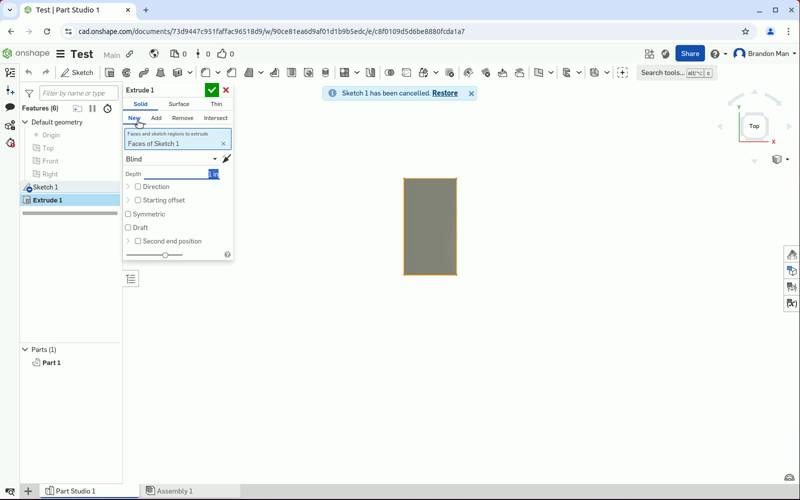
text(18.775)
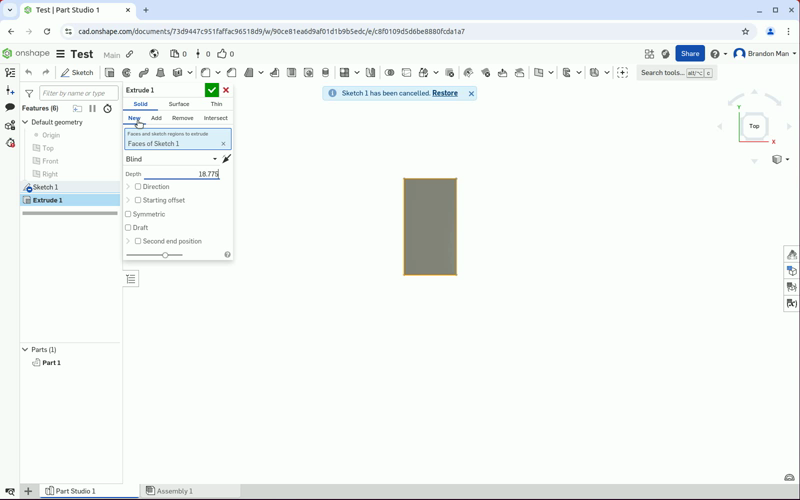
key(enter)
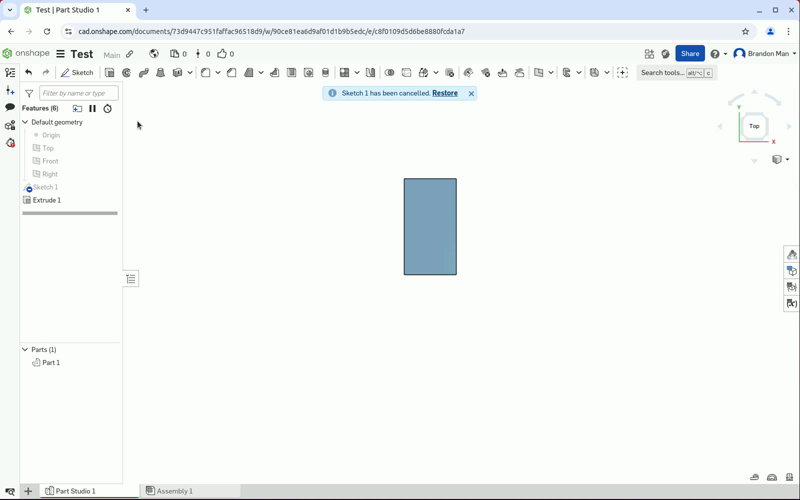
key(shift+h)
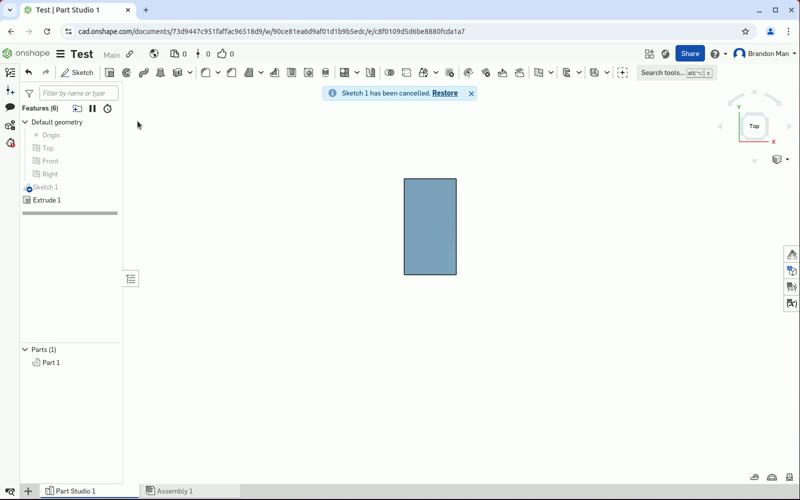
key(shift+h)
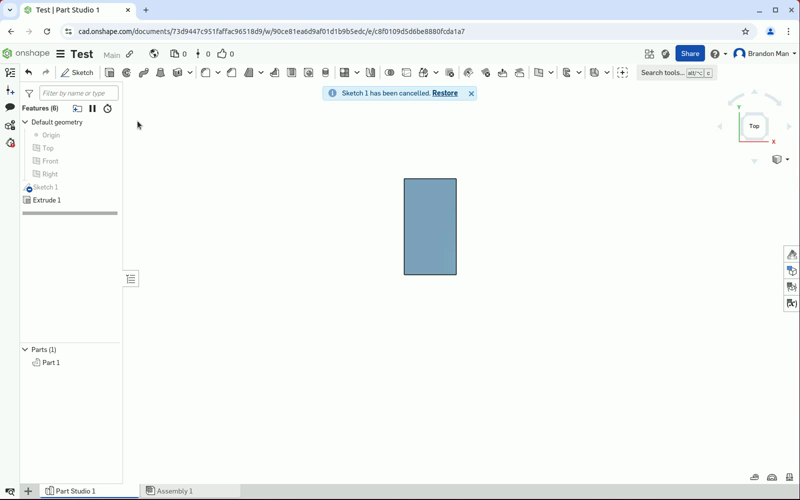
mouse_move(73, 189)
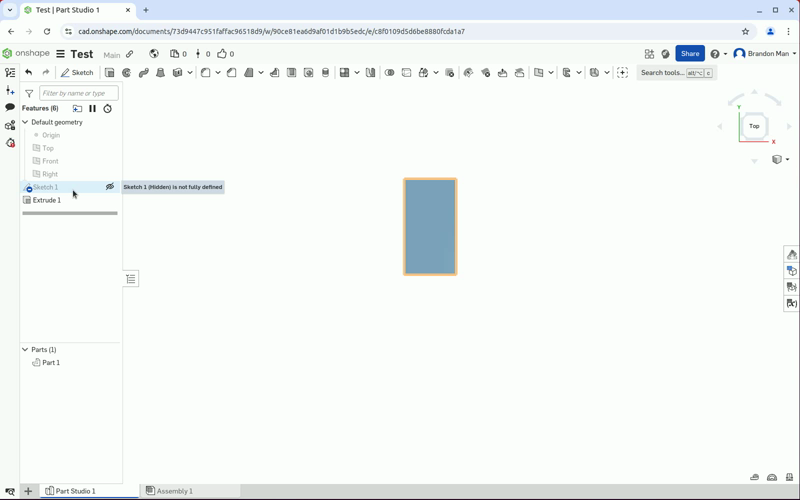
click(73, 189)
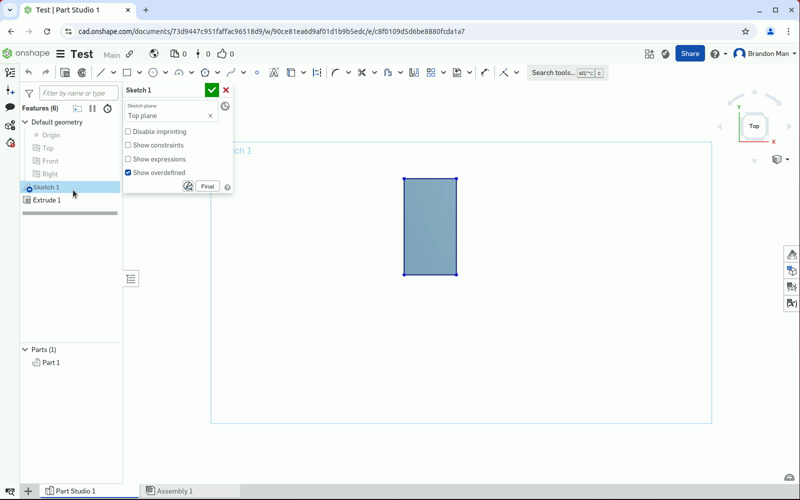
mouse_move(229, 92)
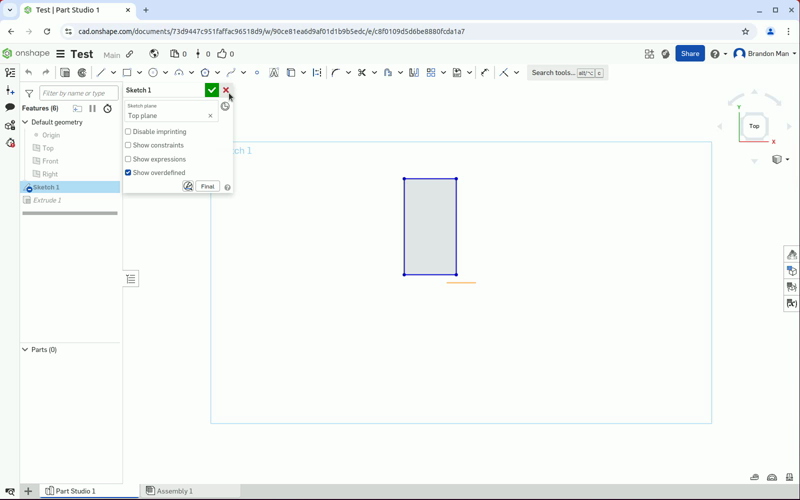
click(229, 92)
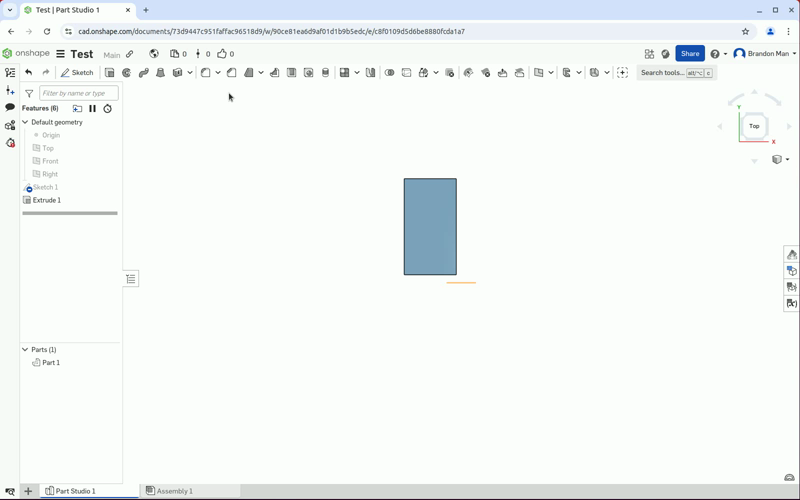
mouse_move(541, 75)
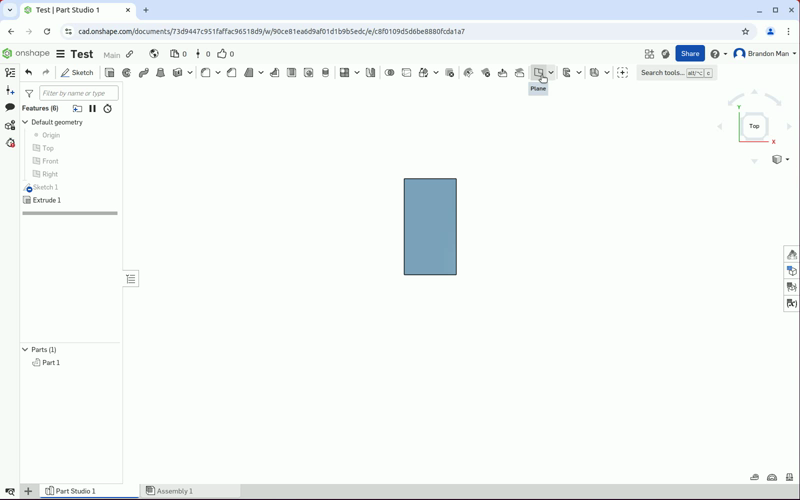
click(541, 75)
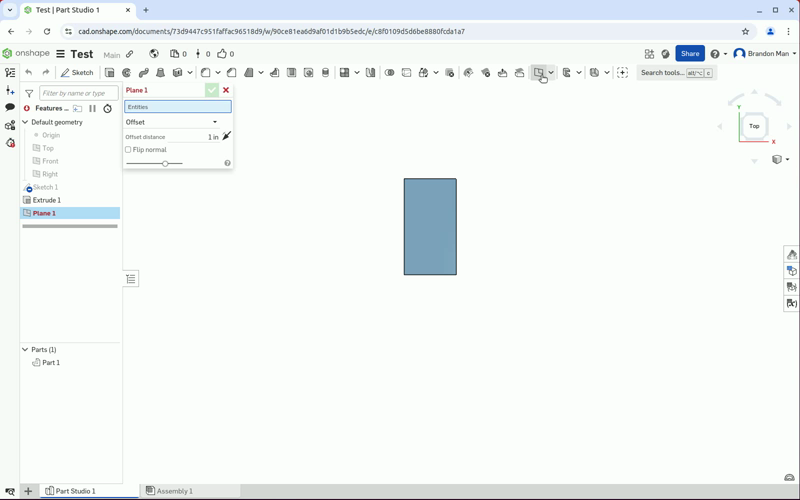
mouse_move(73, 150)
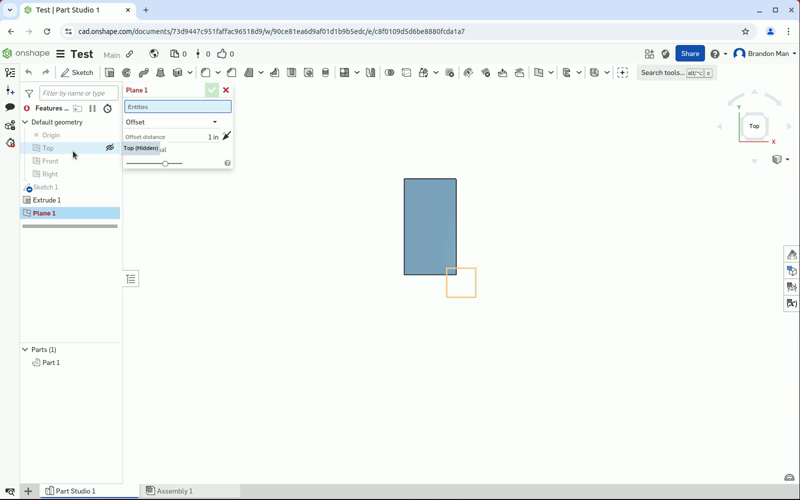
click(73, 150)
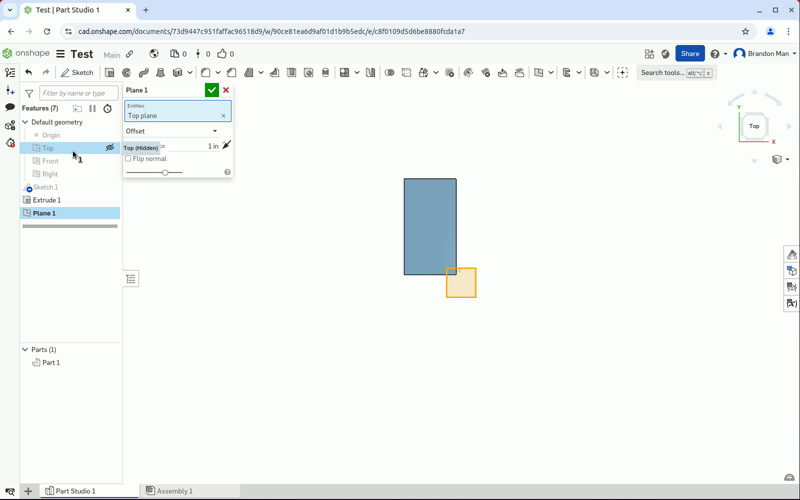
key(tab, 2)
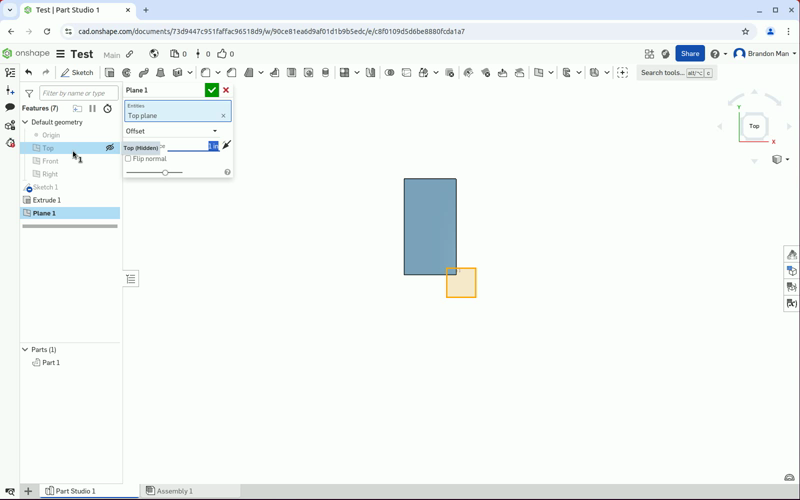
text(18.764)
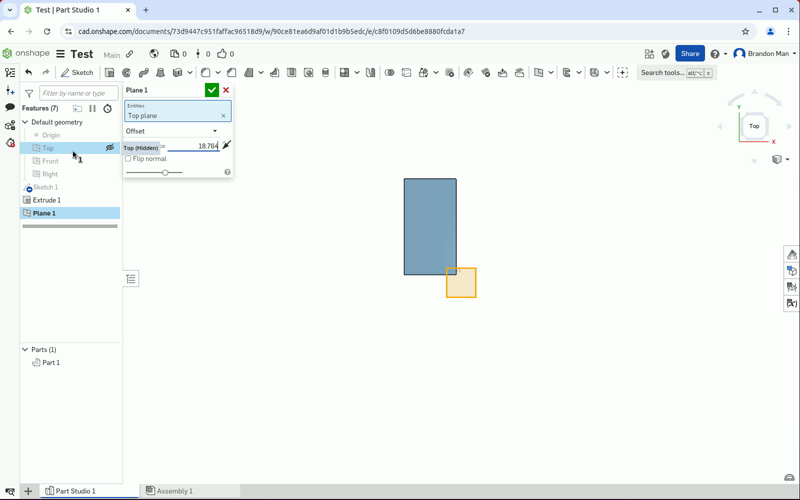
key(enter, 2)
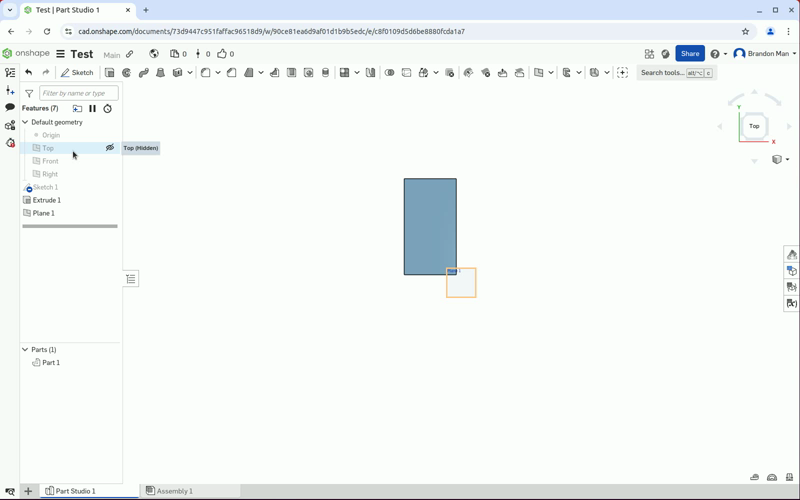
key(shift+s)
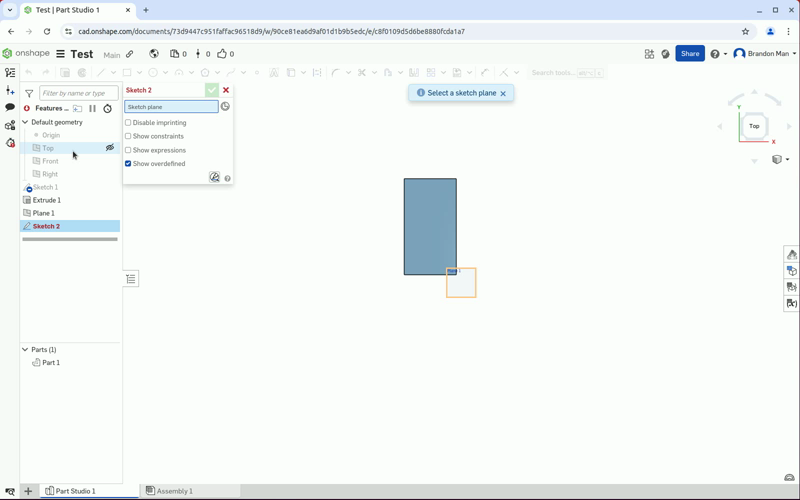
mouse_move(73, 215)
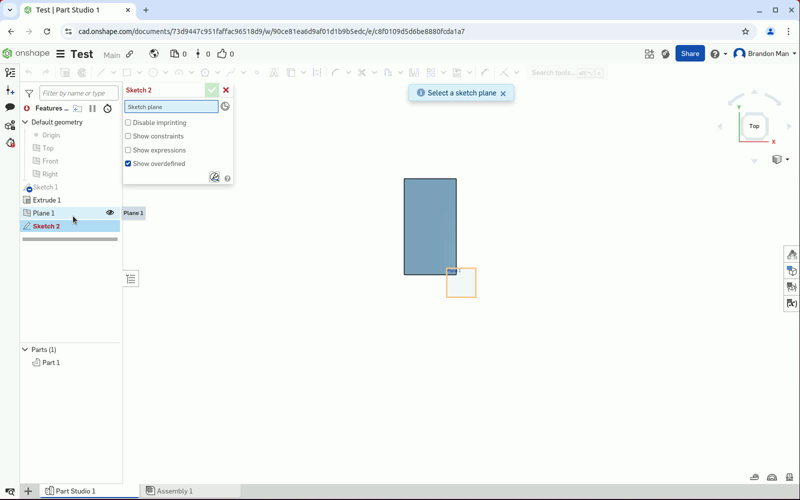
click(73, 215)
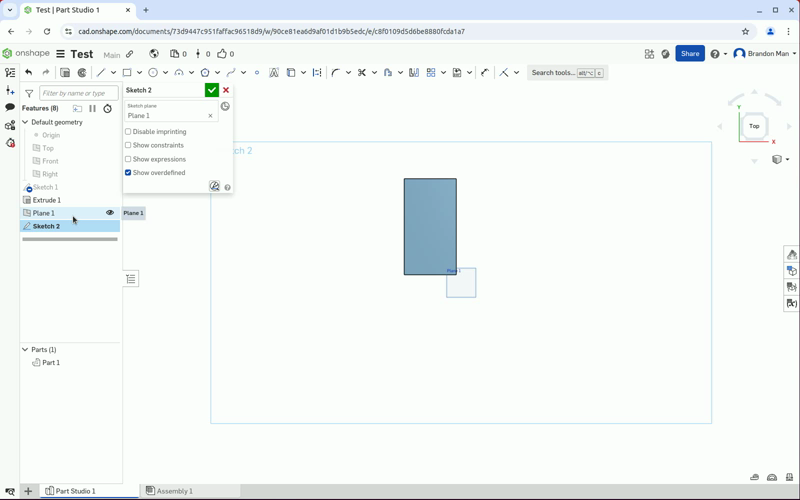
mouse_move(73, 352)
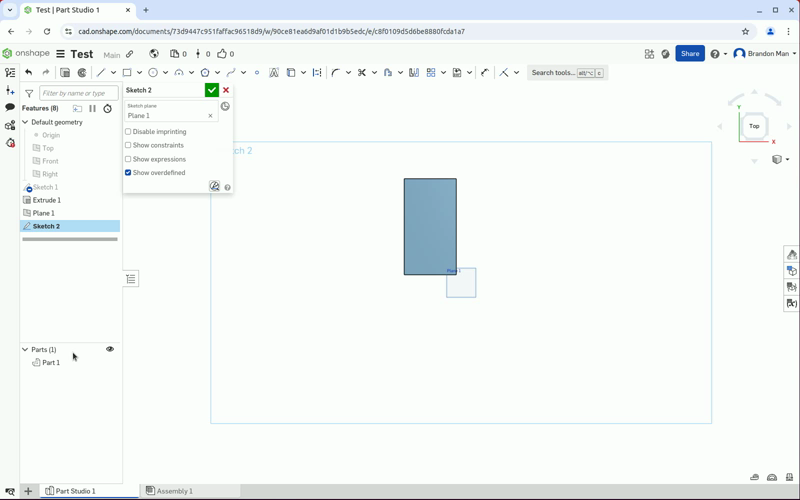
key(y)
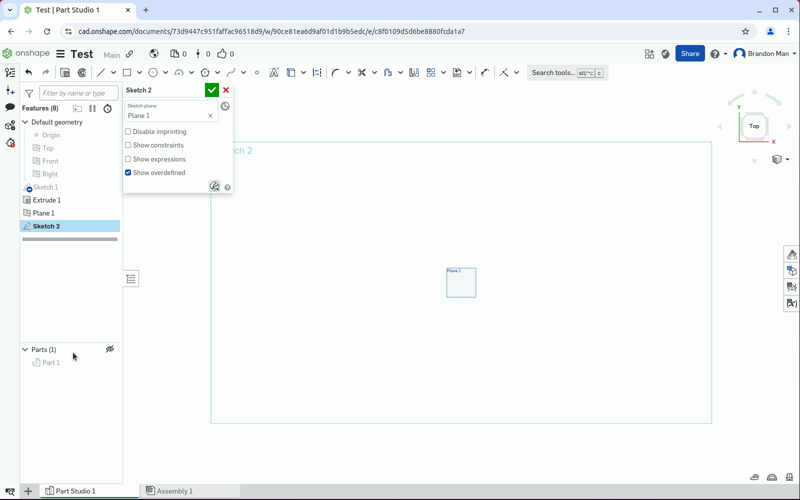
key(a)
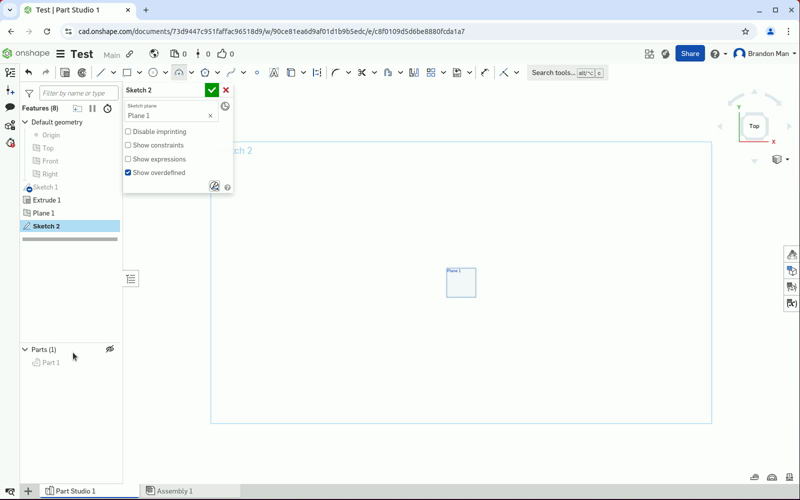
key_down(shift)
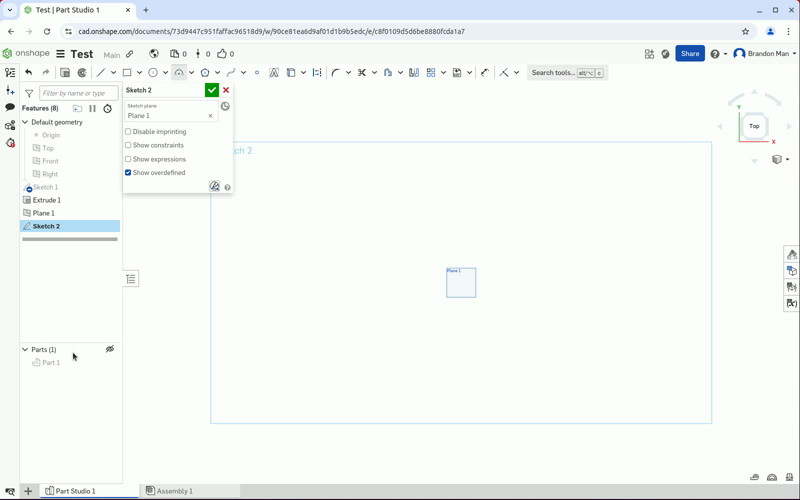
mouse_move(423, 201)
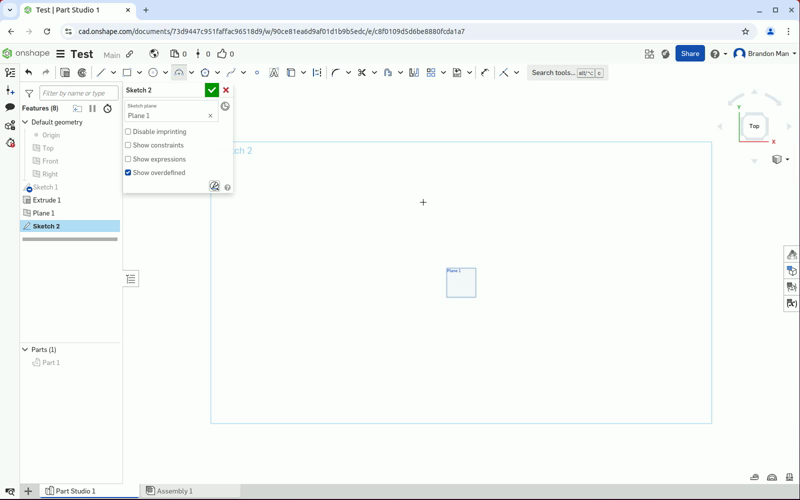
click(423, 201)
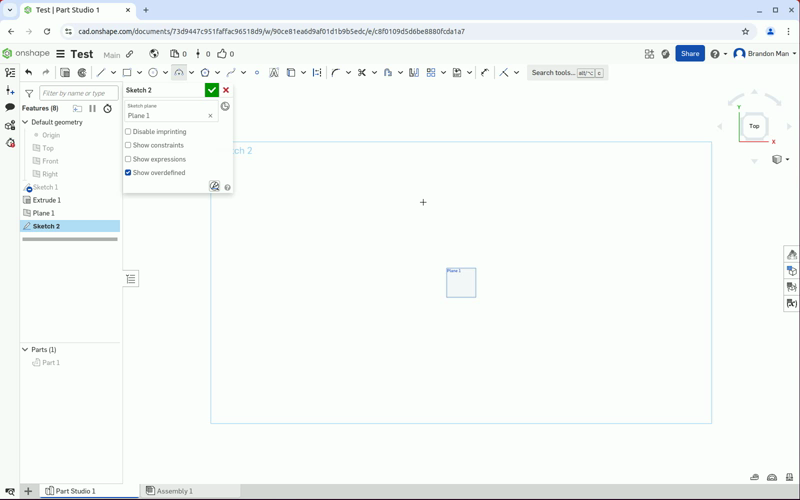
key_up(shift)
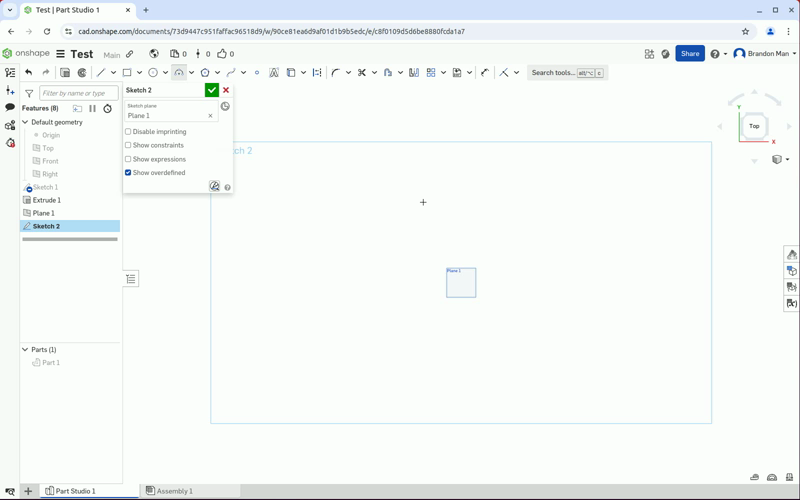
key_down(shift)
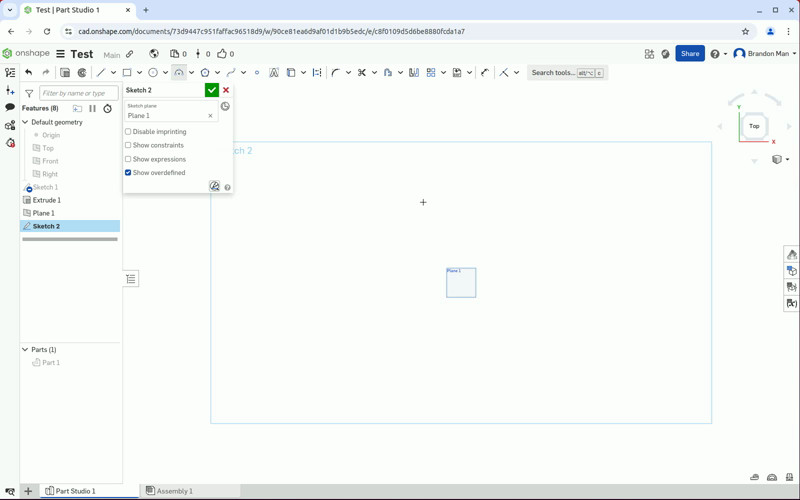
mouse_move(437, 201)
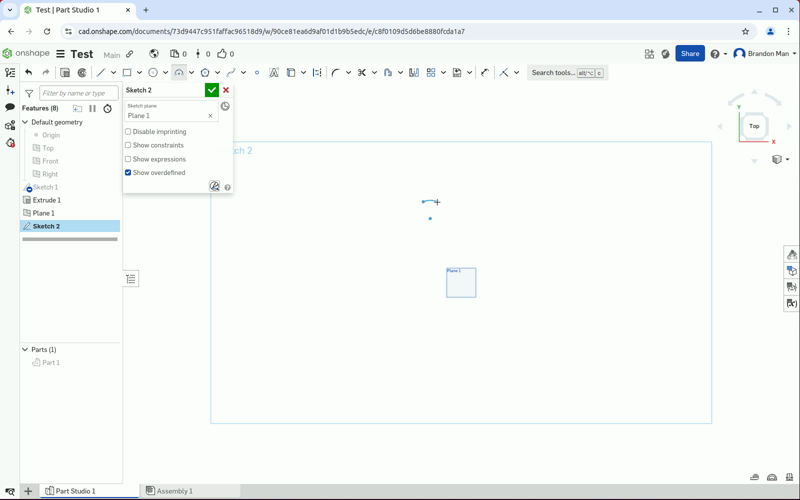
click(437, 201)
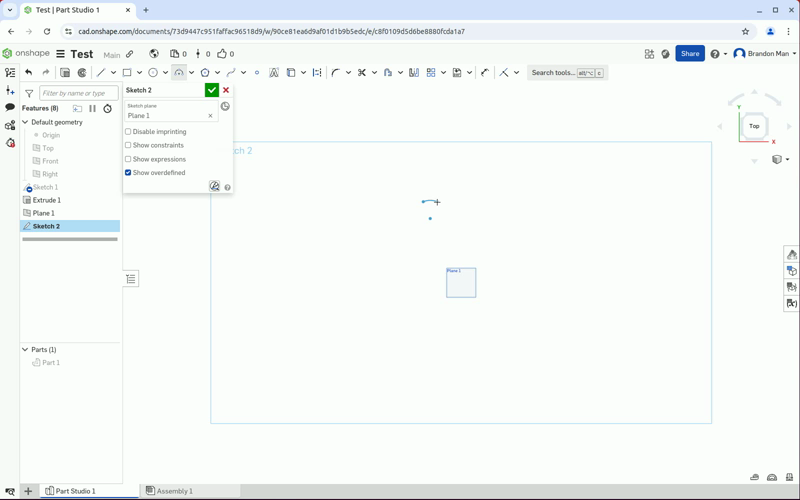
mouse_move(430, 209)
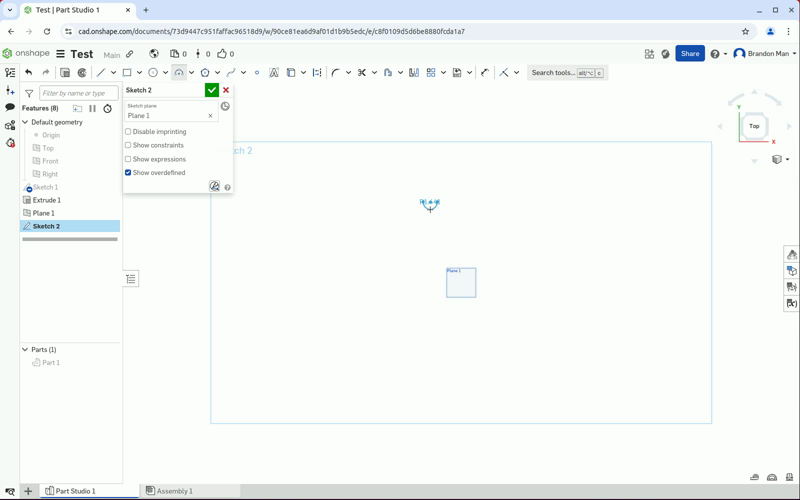
click(430, 209)
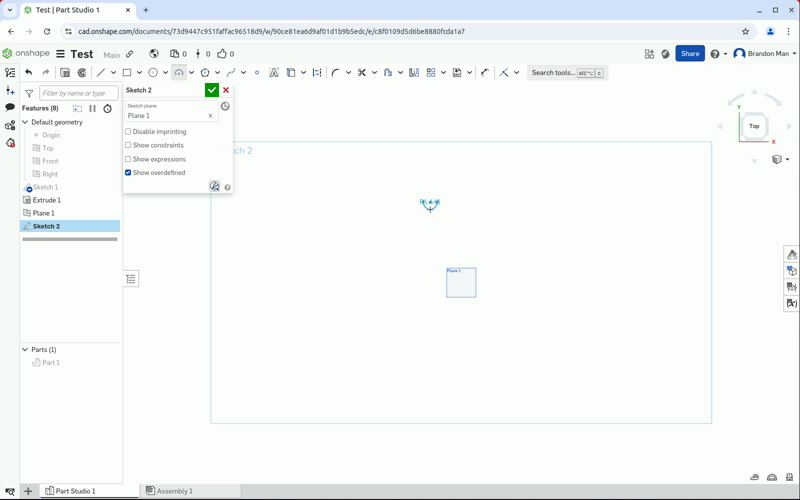
key_up(shift)
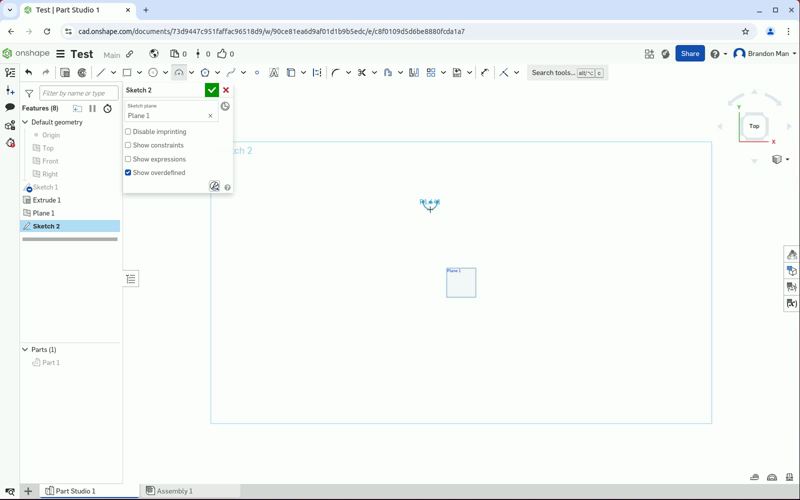
key(esc)
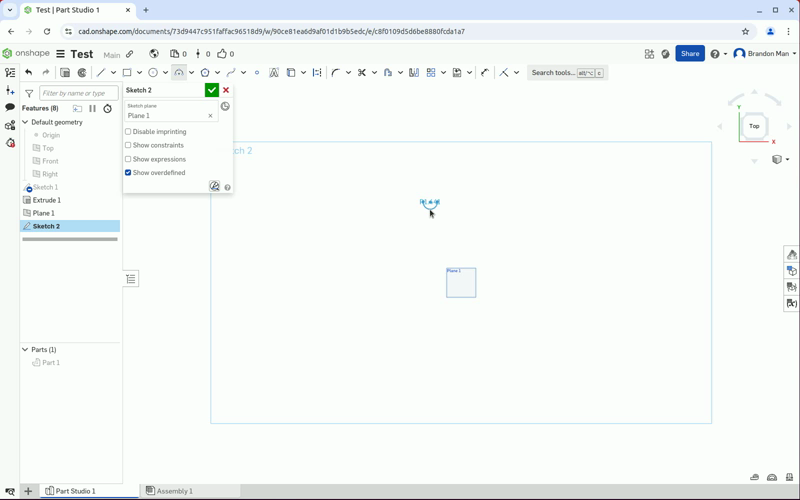
key(l)
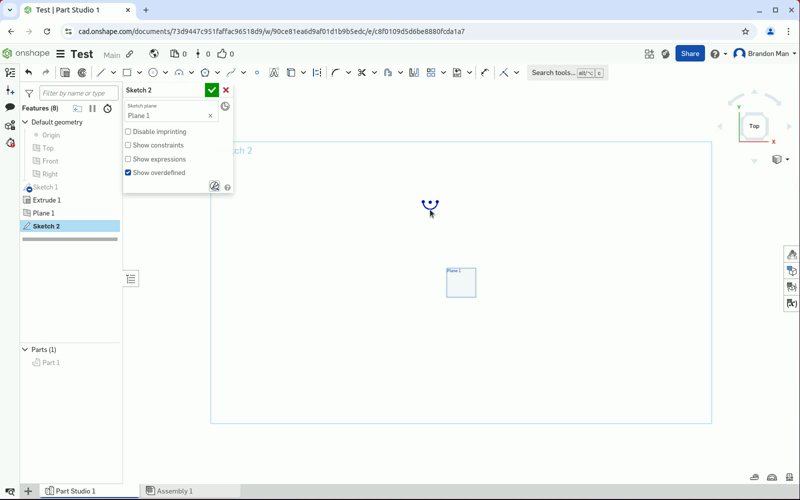
mouse_move(437, 201)
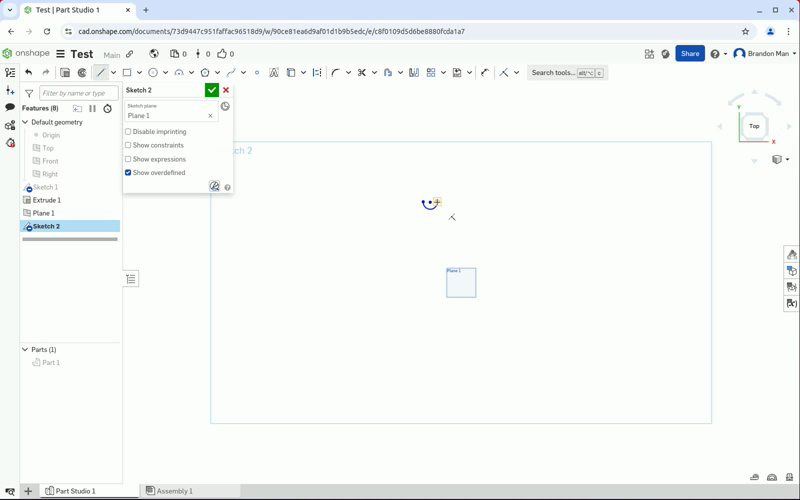
click(437, 201)
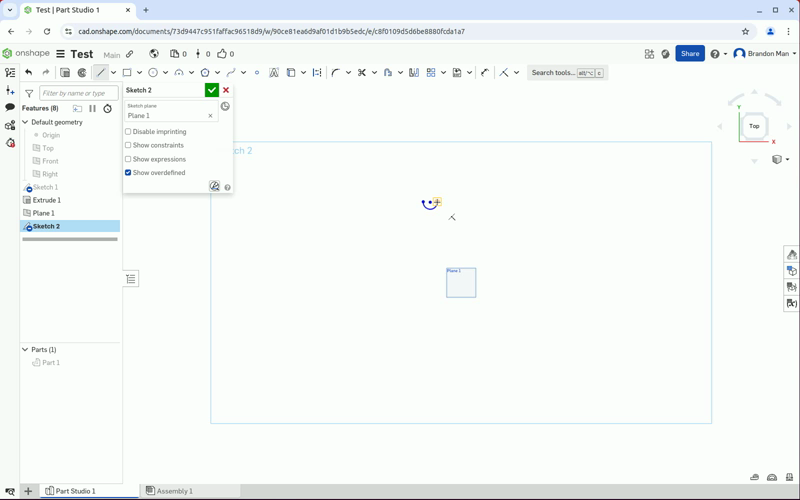
mouse_move(467, 201)
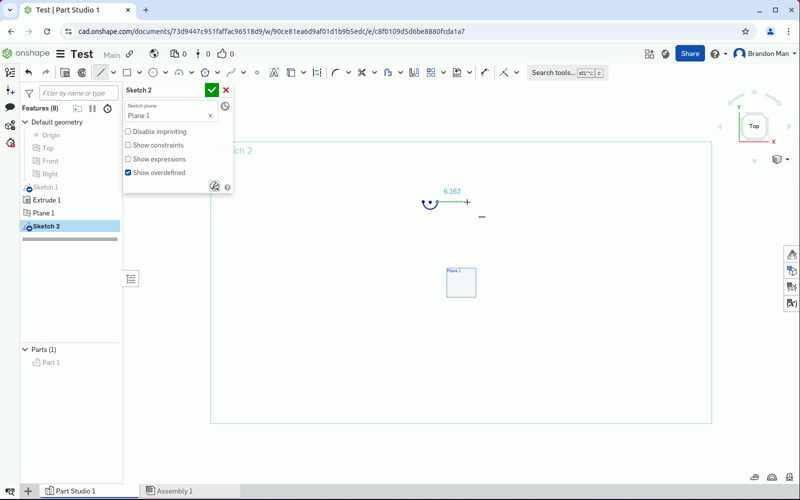
key_down(shift)
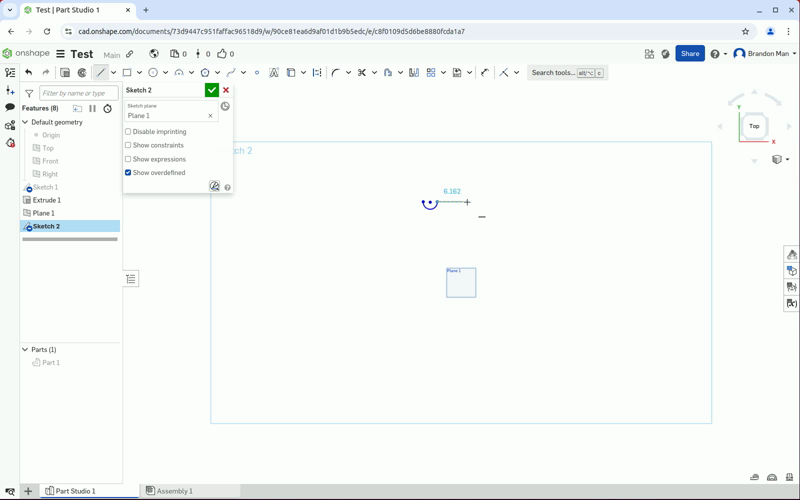
mouse_move(423, 201)
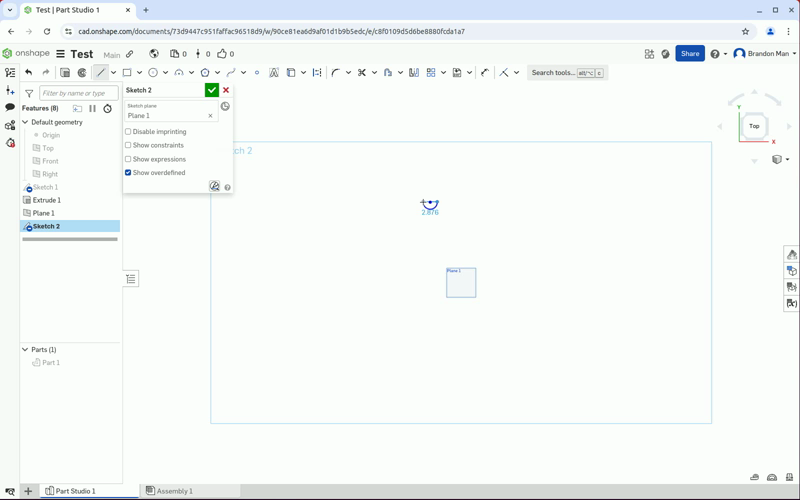
key_up(shift)
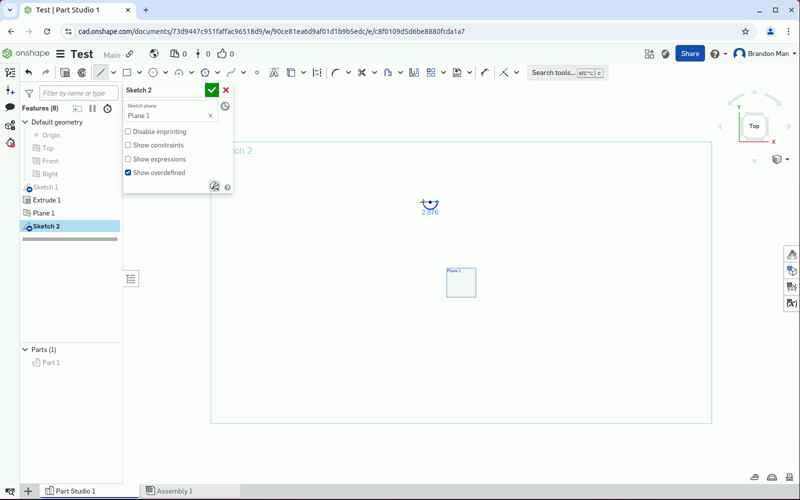
click(423, 201)
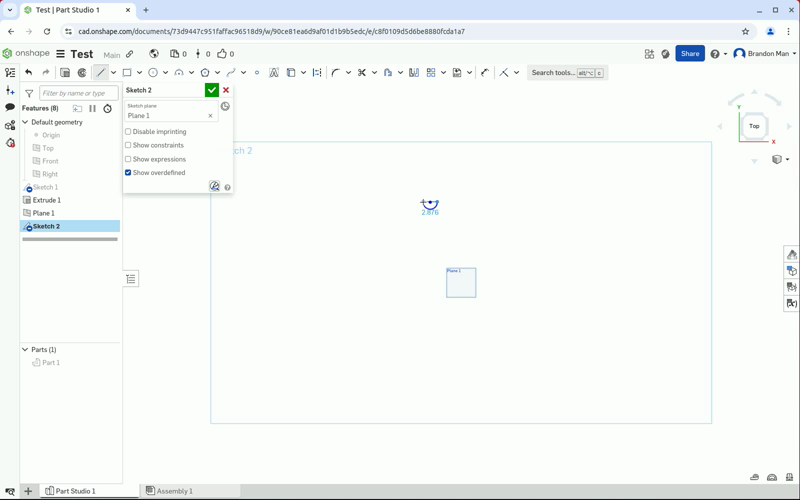
key(esc)
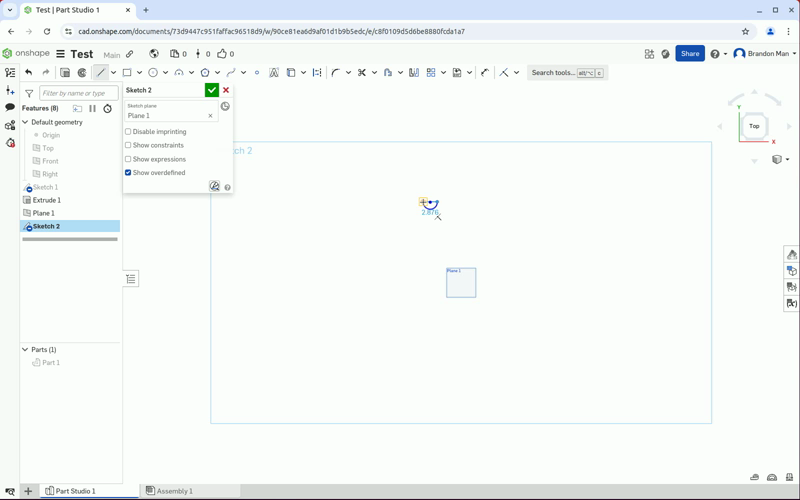
mouse_move(429, 206)
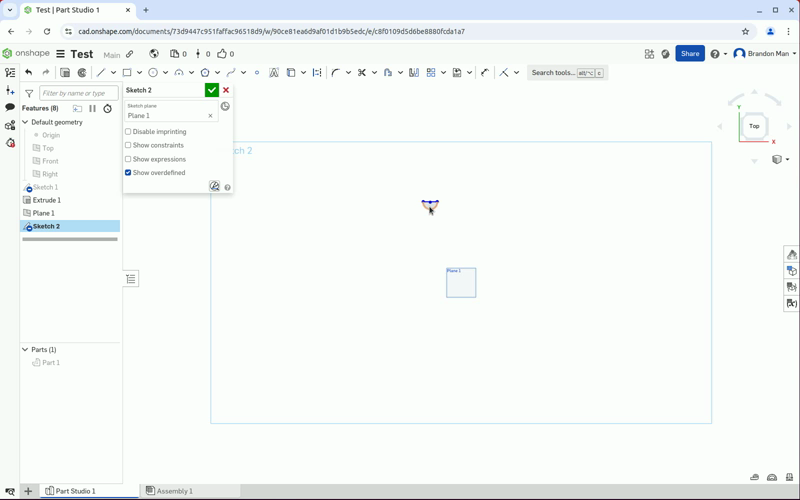
scroll(6)
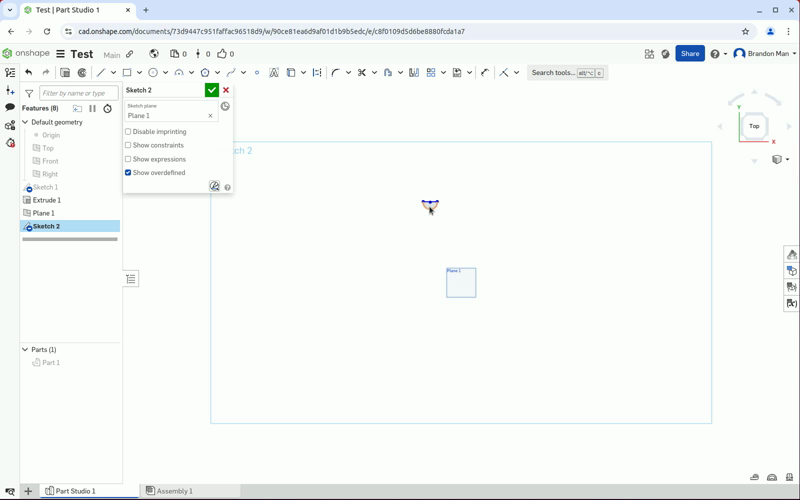
scroll(6)
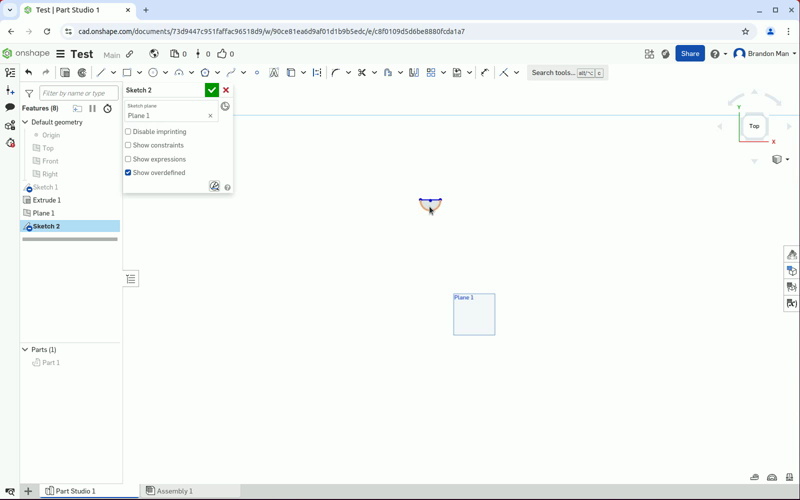
scroll(6)
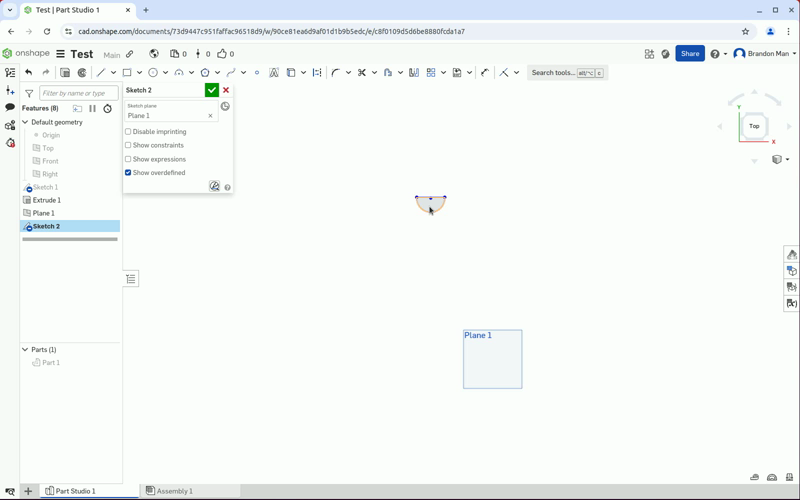
scroll(6)
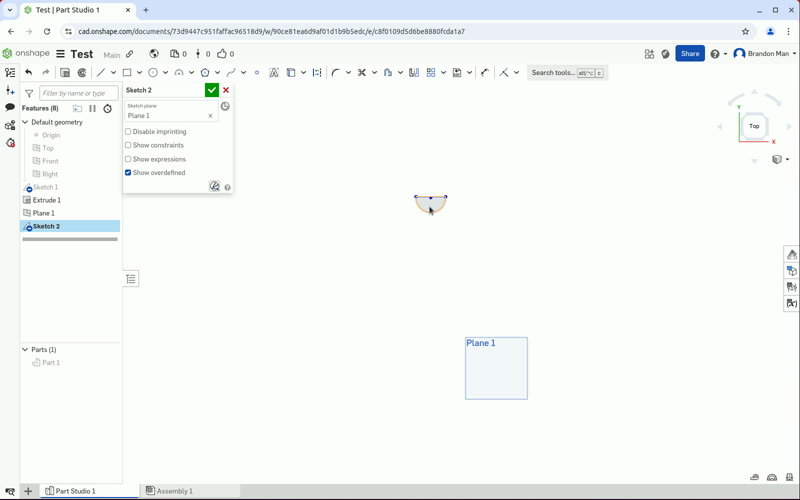
scroll(6)
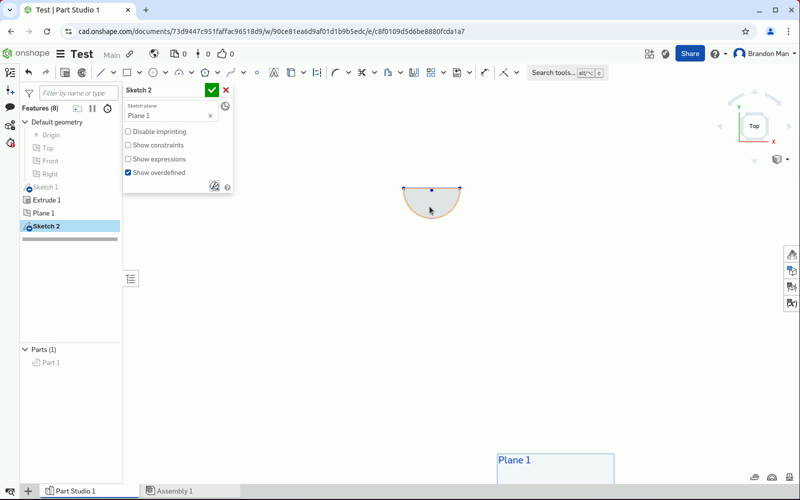
scroll(6)
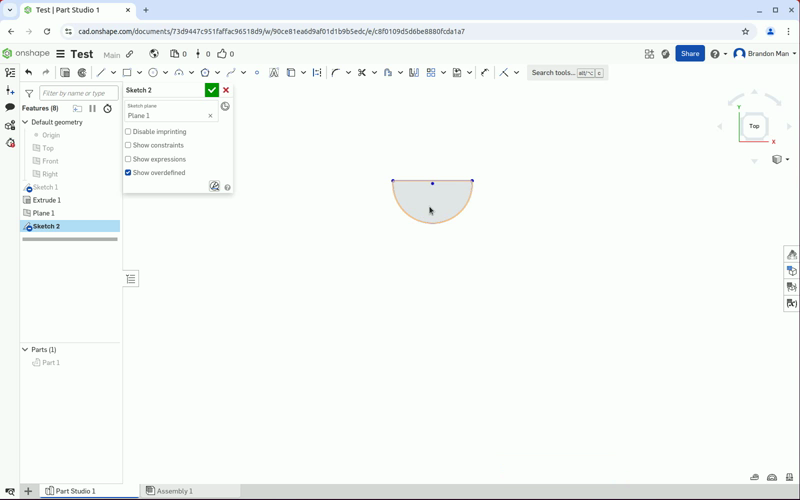
scroll(6)
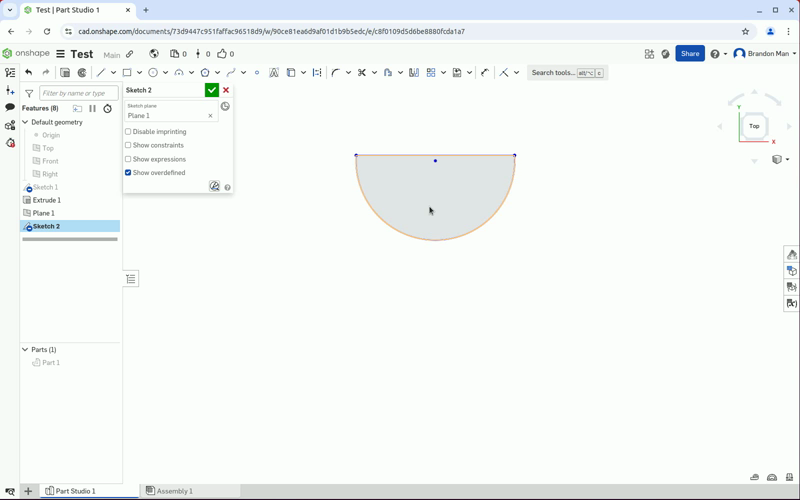
click(429, 206)
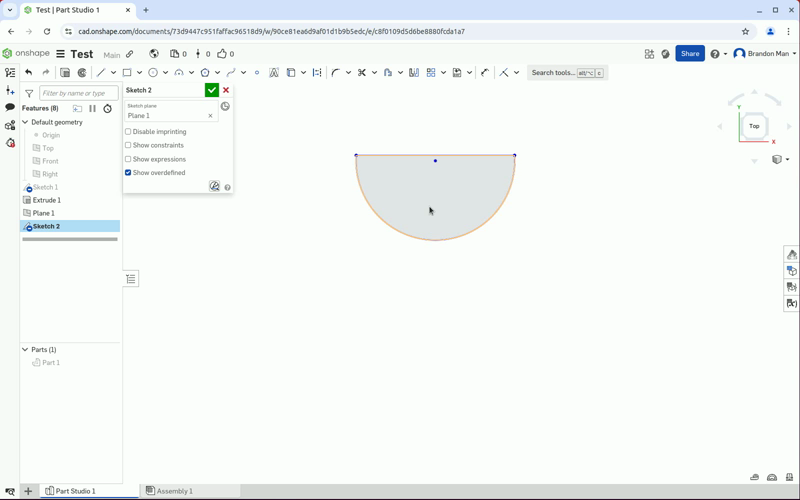
scroll(-6)
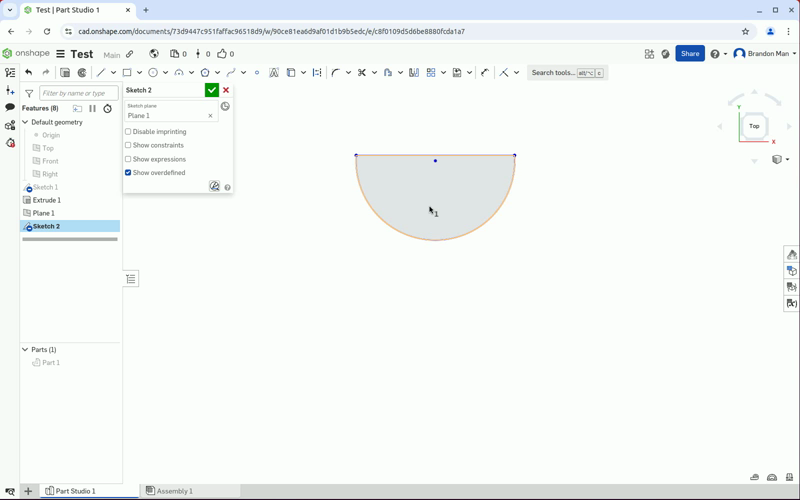
scroll(-6)
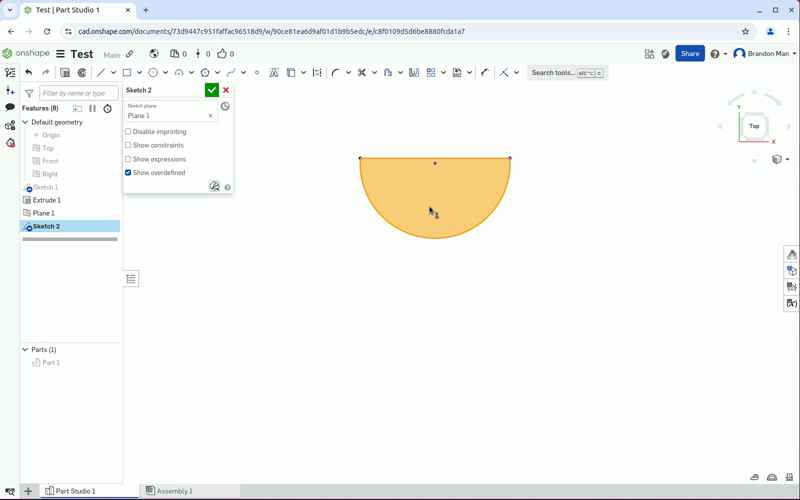
scroll(-6)
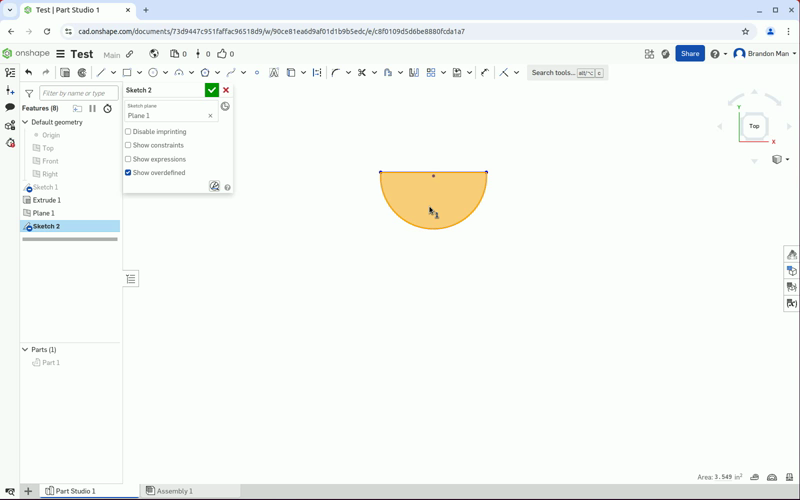
scroll(-6)
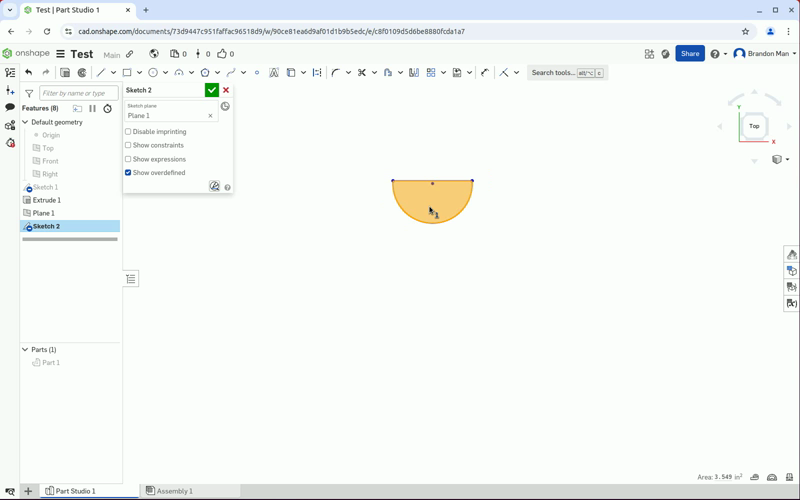
scroll(-6)
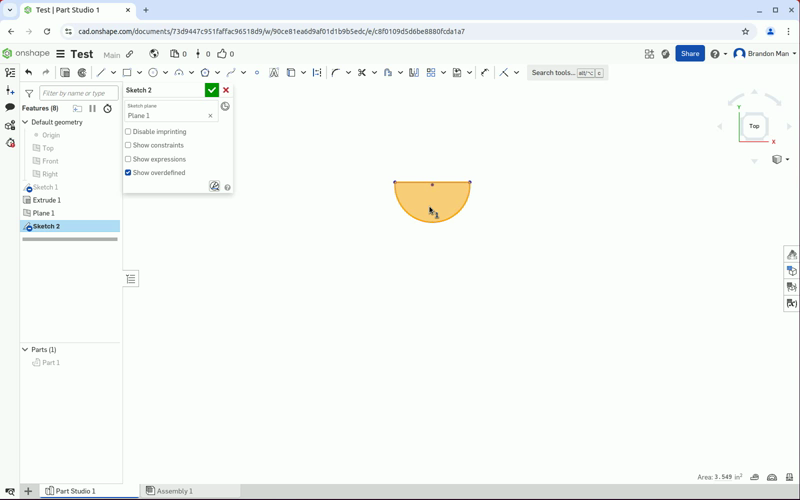
scroll(-6)
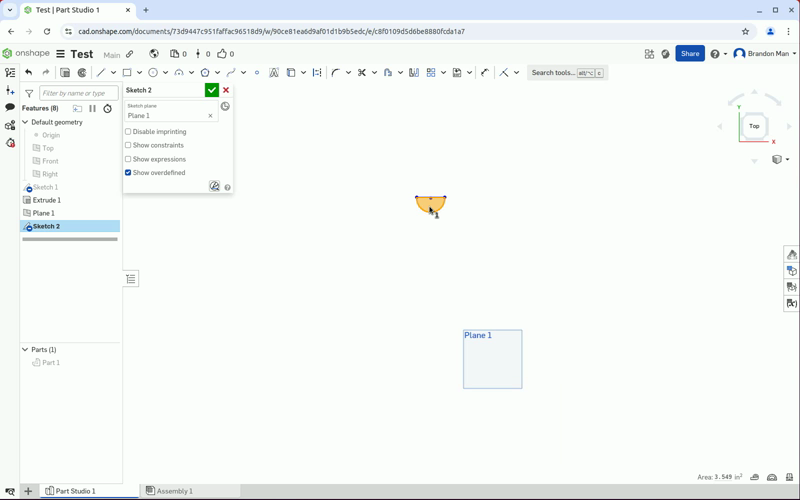
scroll(-6)
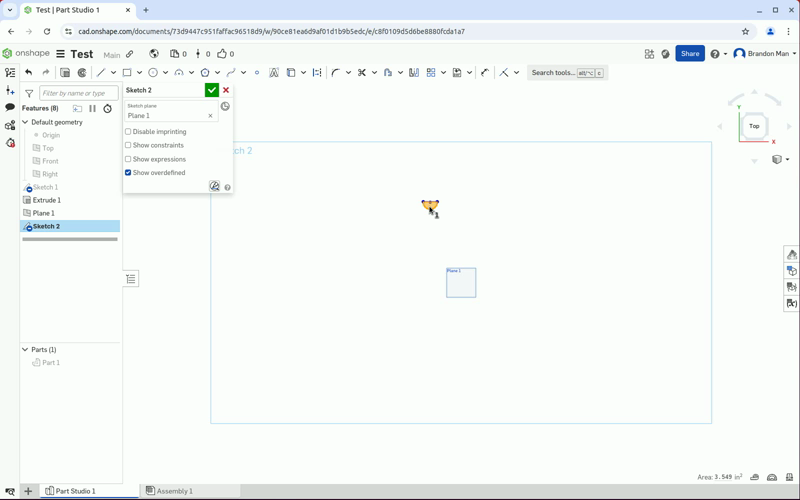
mouse_move(73, 352)
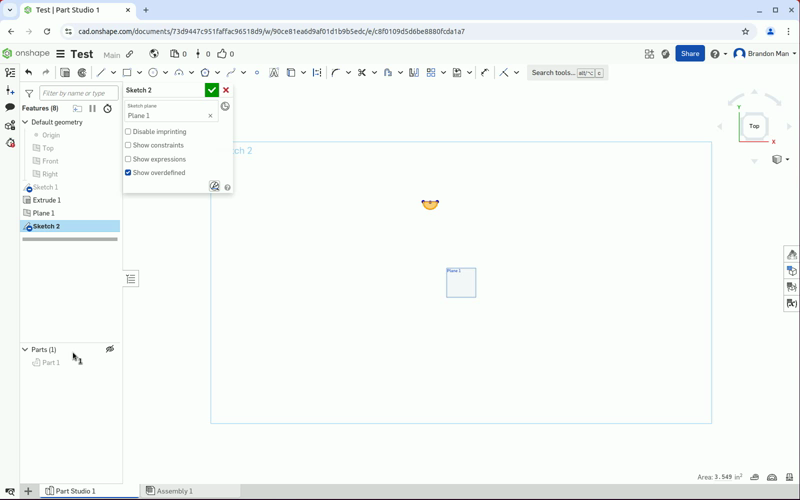
key(shift+y)
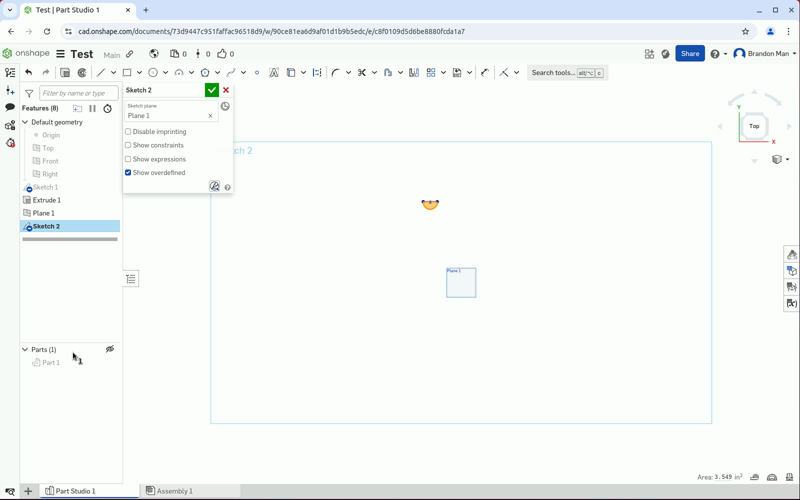
key(shift+e)
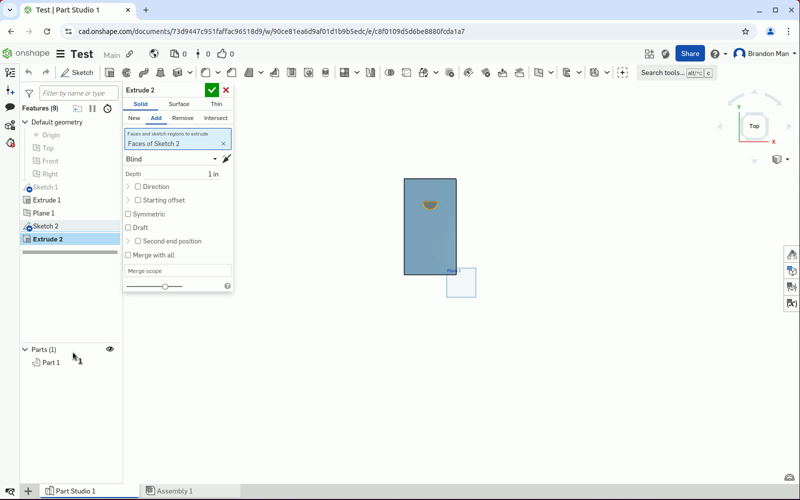
mouse_move(143, 106)
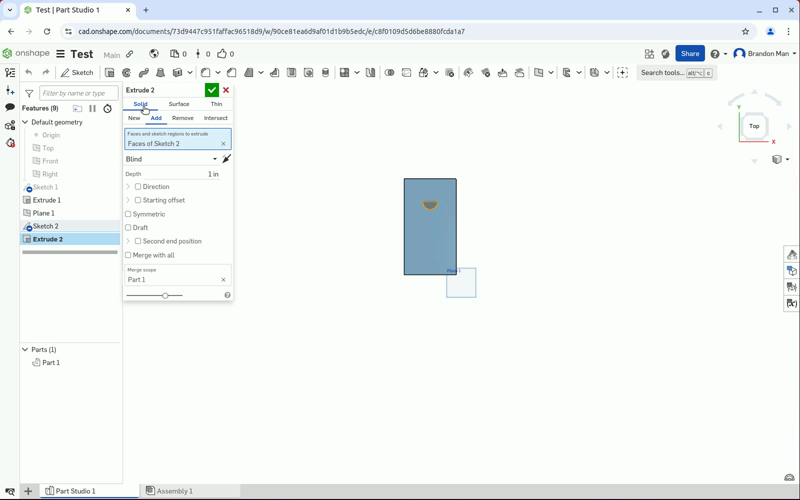
click(143, 106)
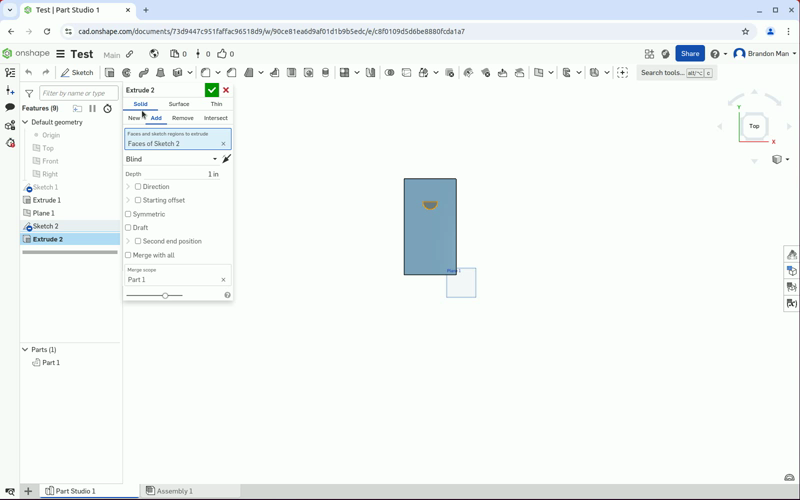
mouse_move(137, 120)
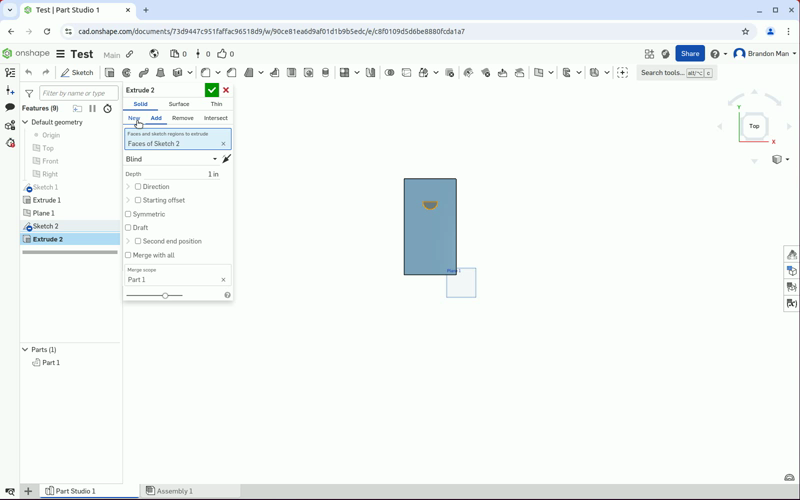
click(137, 120)
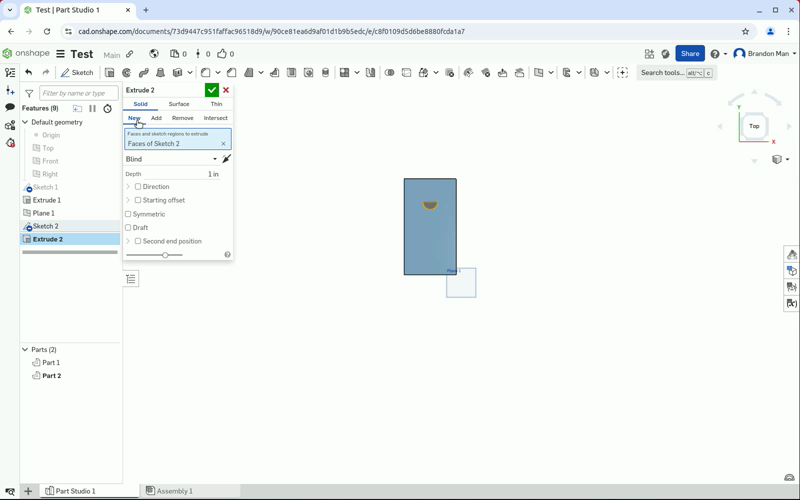
key(tab, 4)
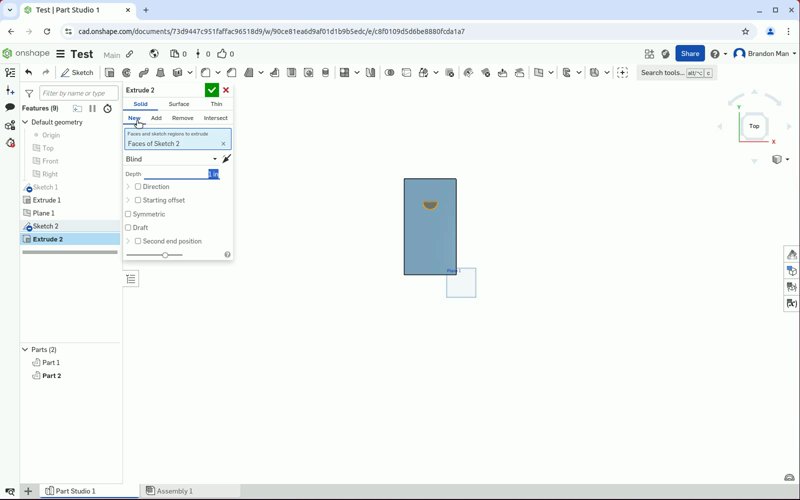
text(4.333)
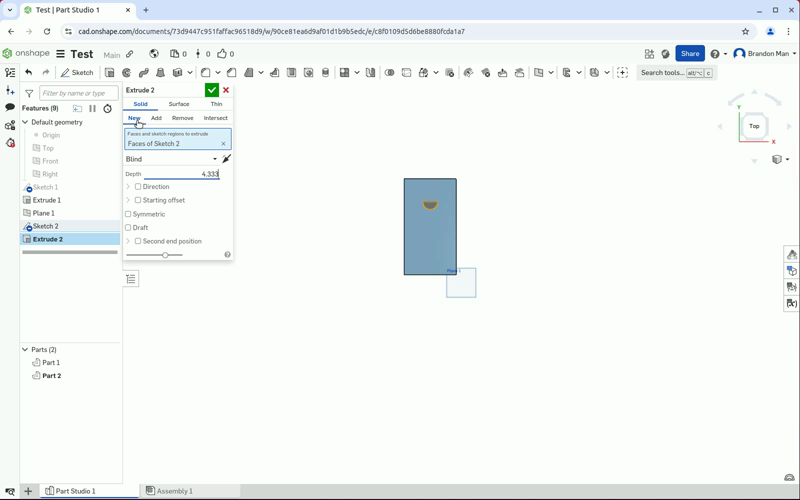
key(enter)
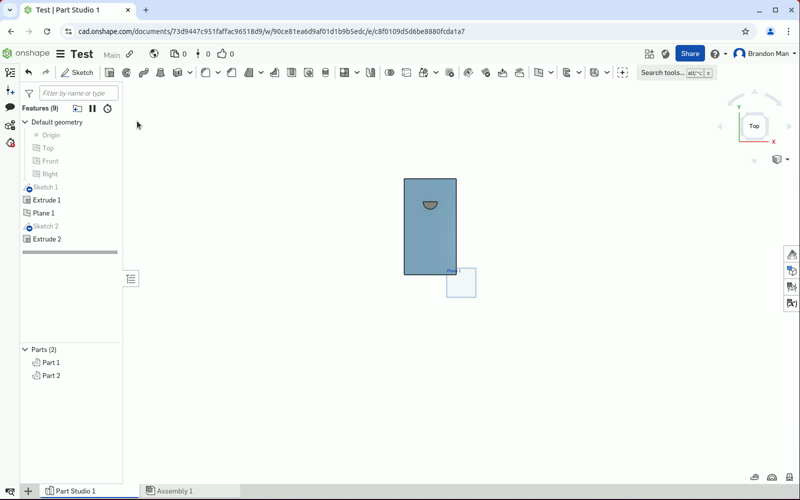
key(shift+h)
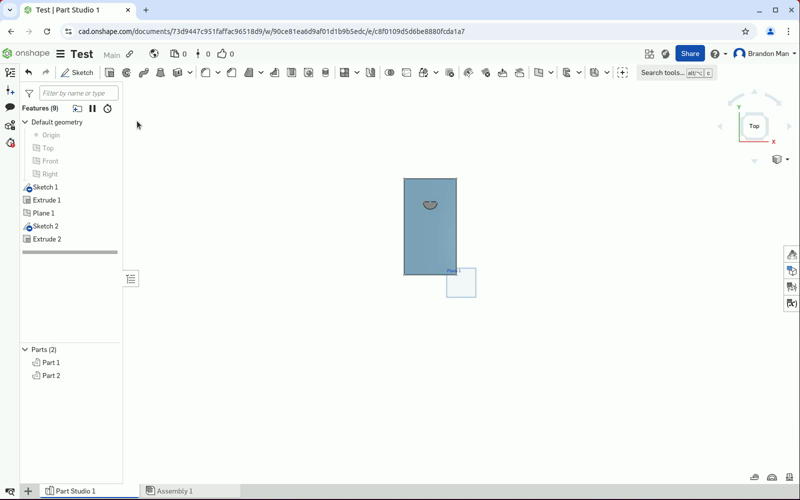
key(shift+h)
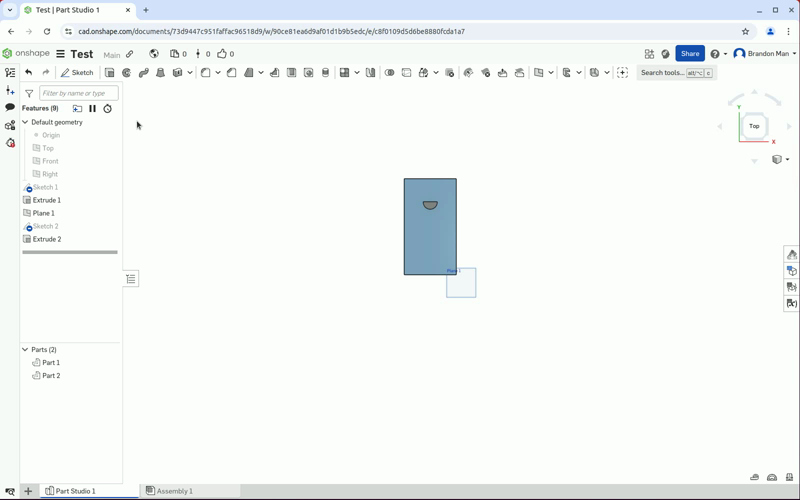
mouse_move(73, 189)
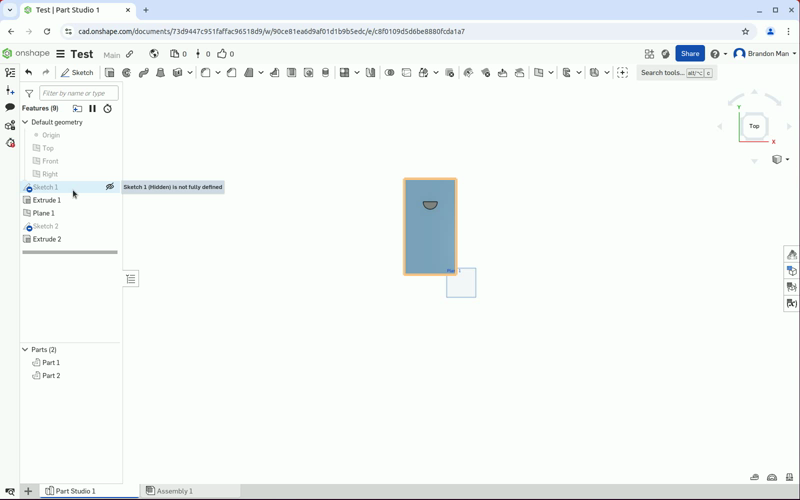
click(73, 189)
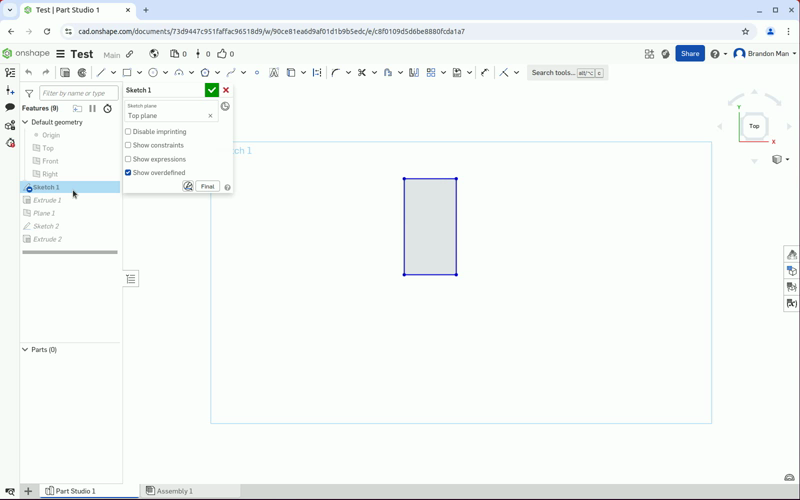
mouse_move(229, 92)
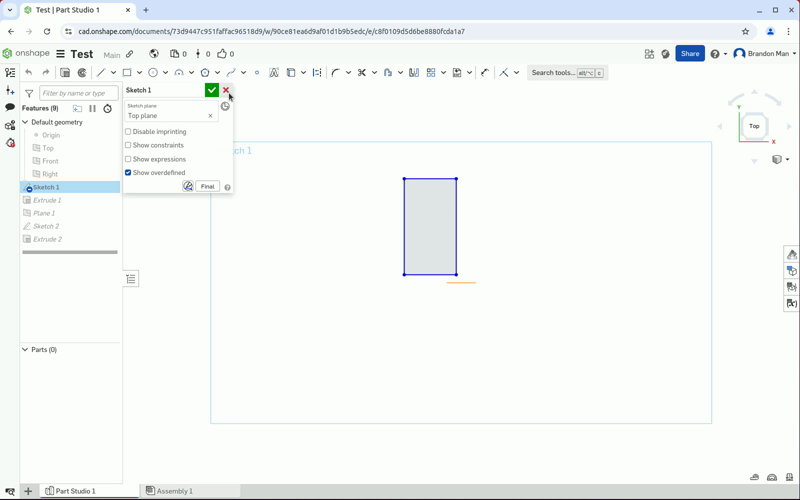
click(229, 92)
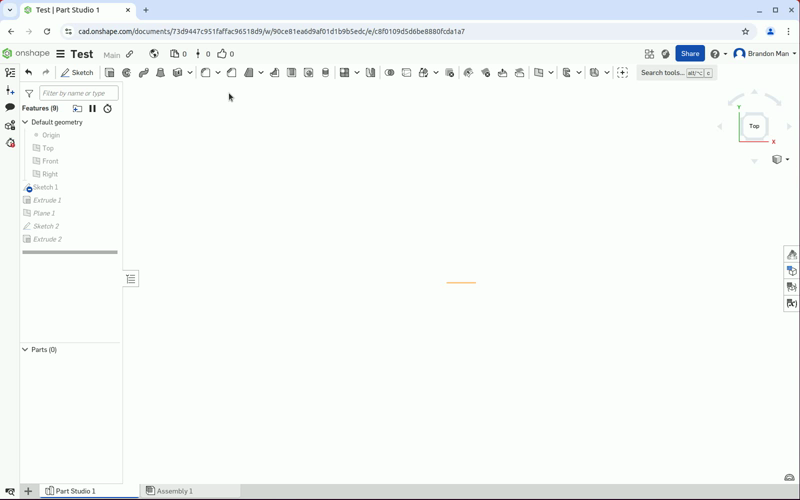
key(shift+s)
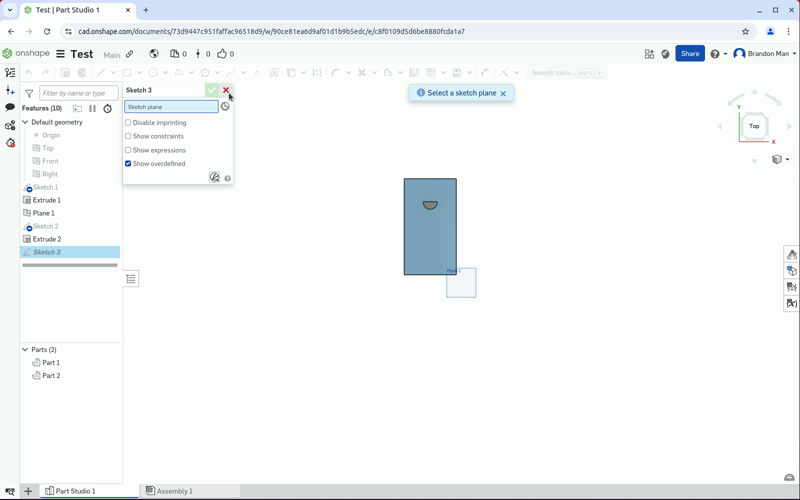
mouse_move(73, 215)
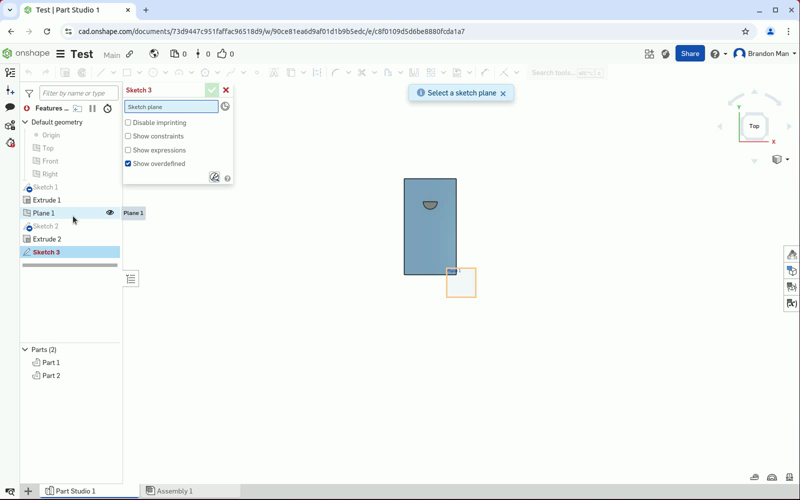
click(73, 215)
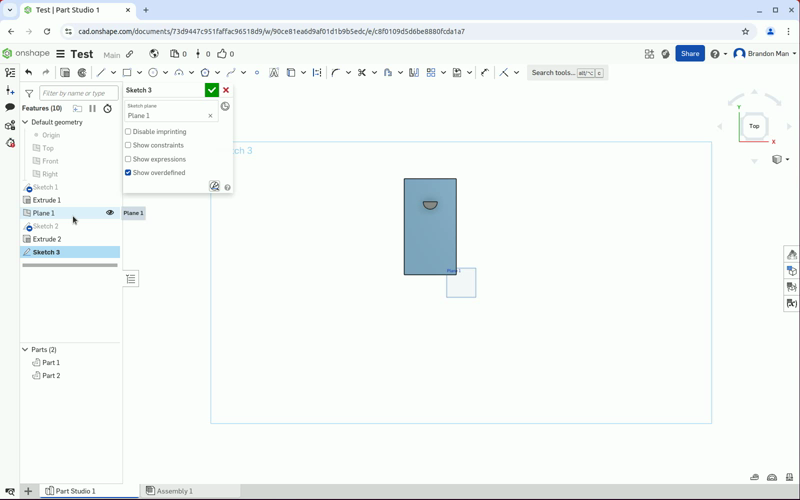
mouse_move(73, 352)
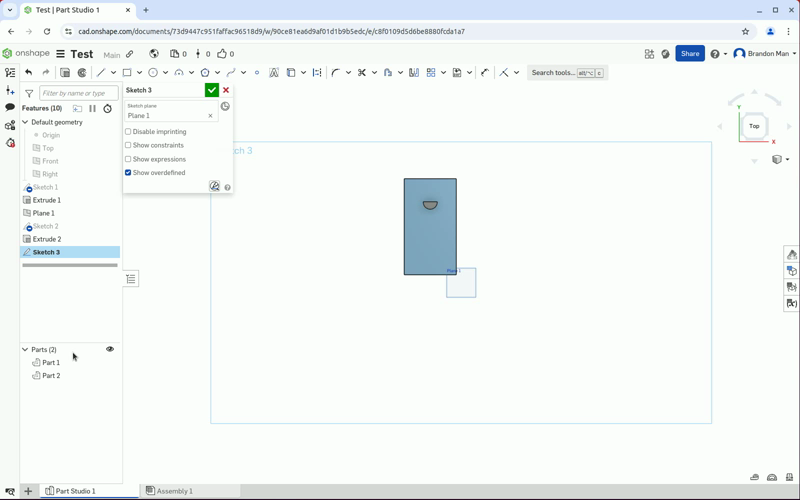
key(y)
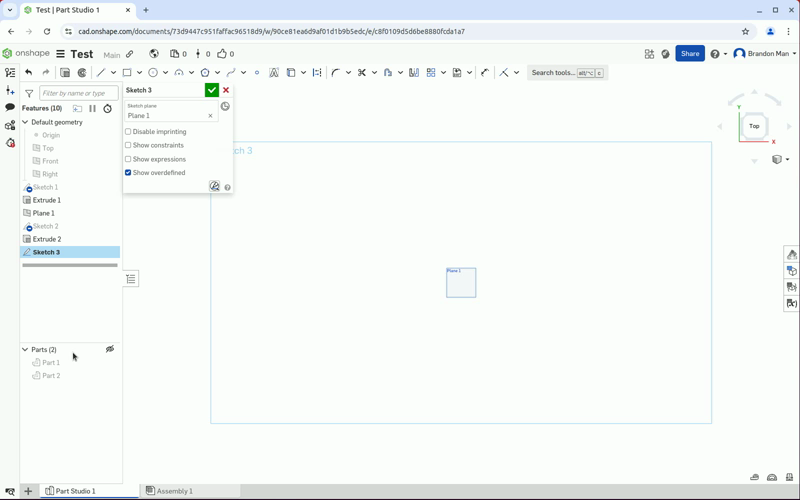
key(a)
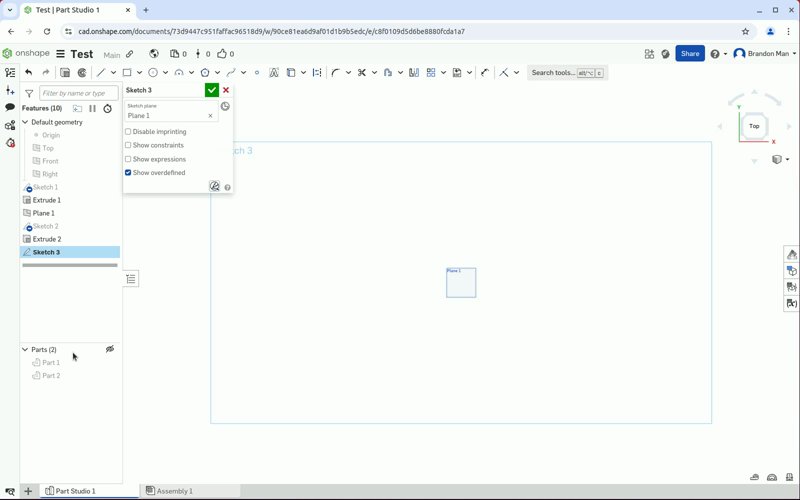
key_down(shift)
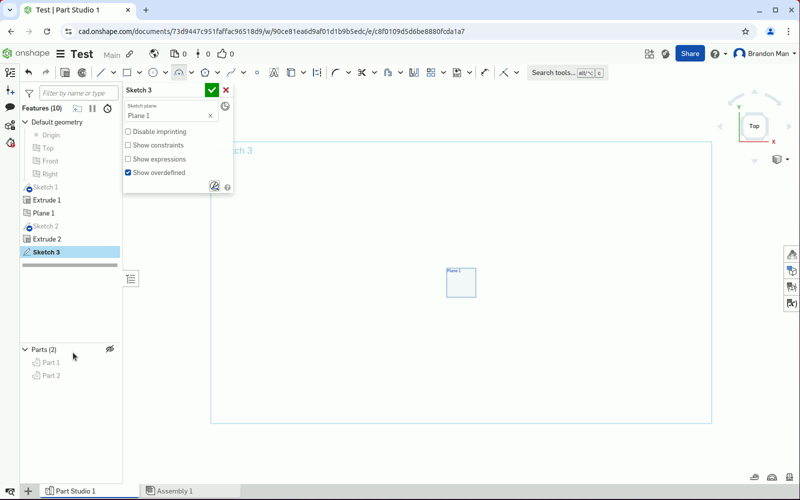
mouse_move(423, 201)
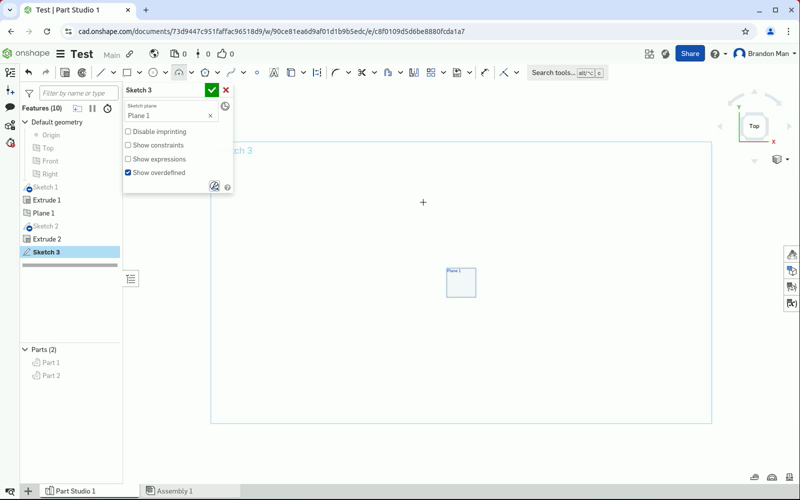
click(423, 201)
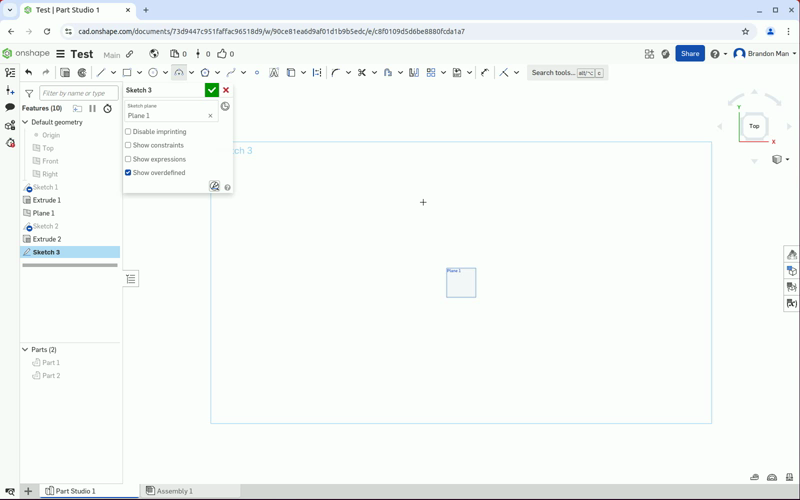
key_up(shift)
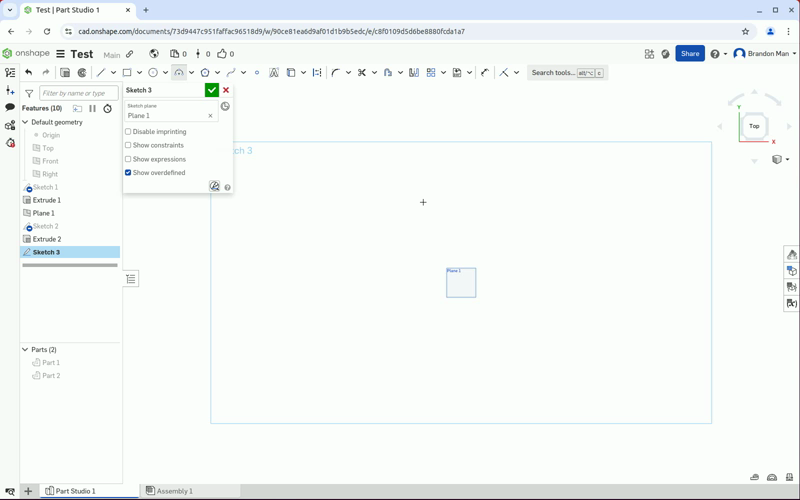
key_down(shift)
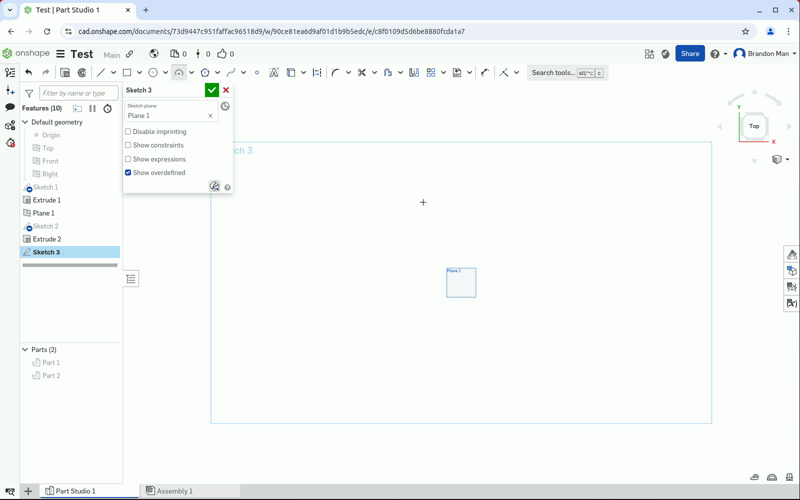
mouse_move(437, 201)
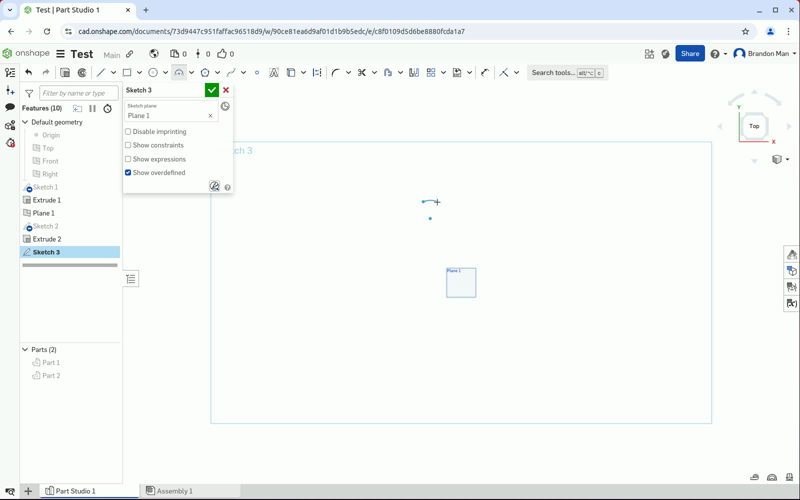
click(437, 201)
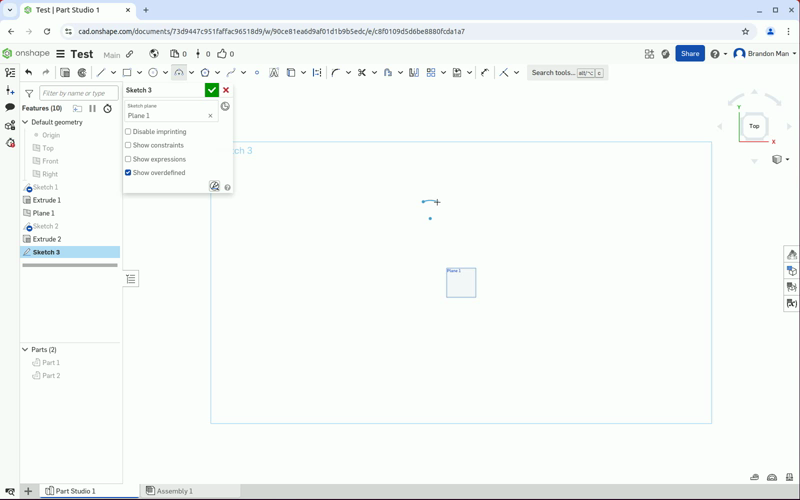
mouse_move(430, 209)
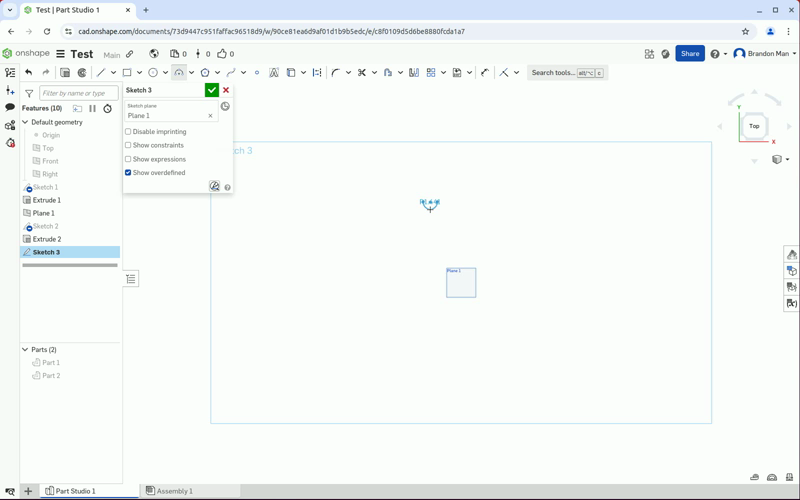
click(430, 209)
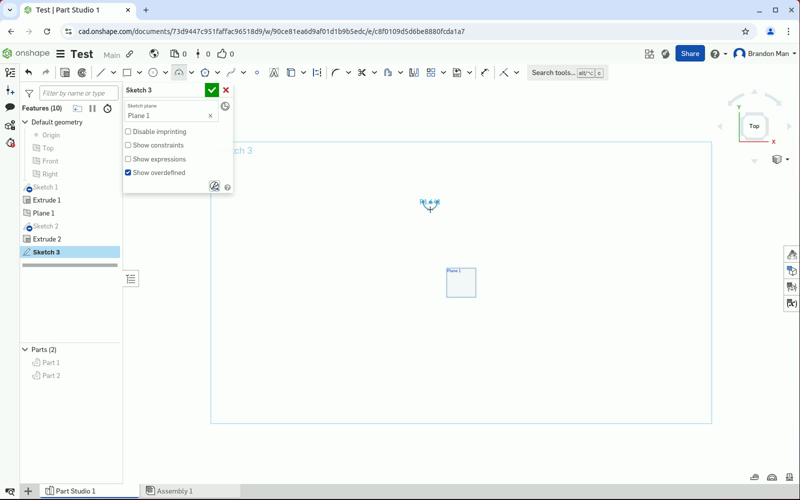
key_up(shift)
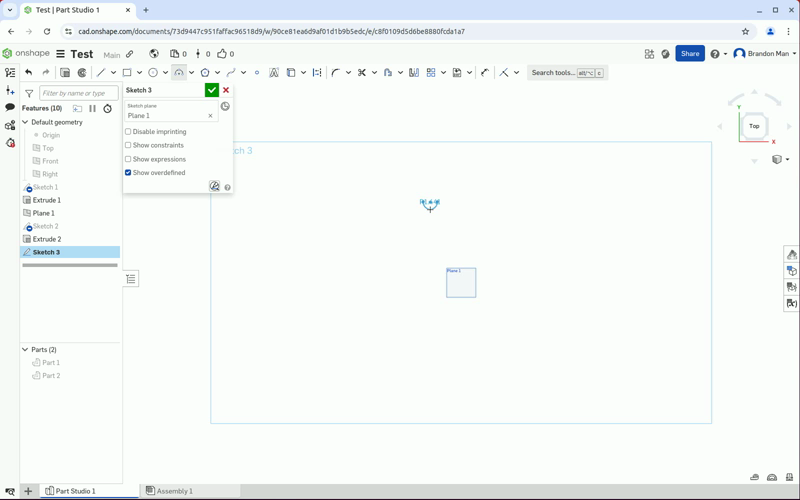
key(esc)
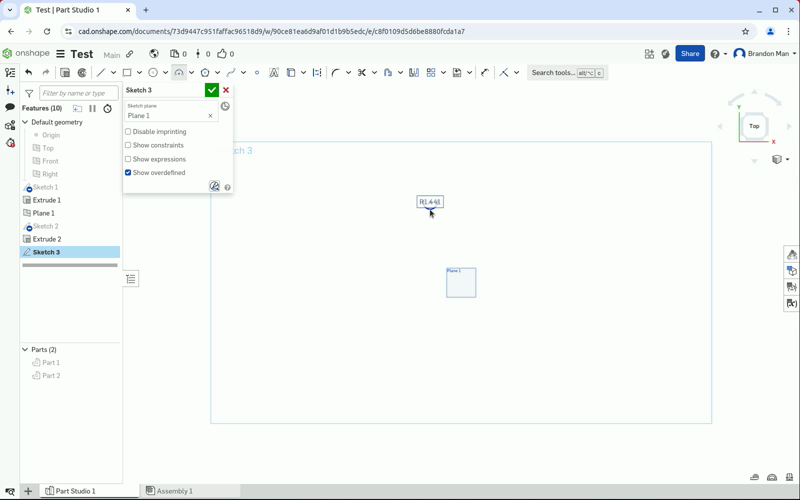
key(l)
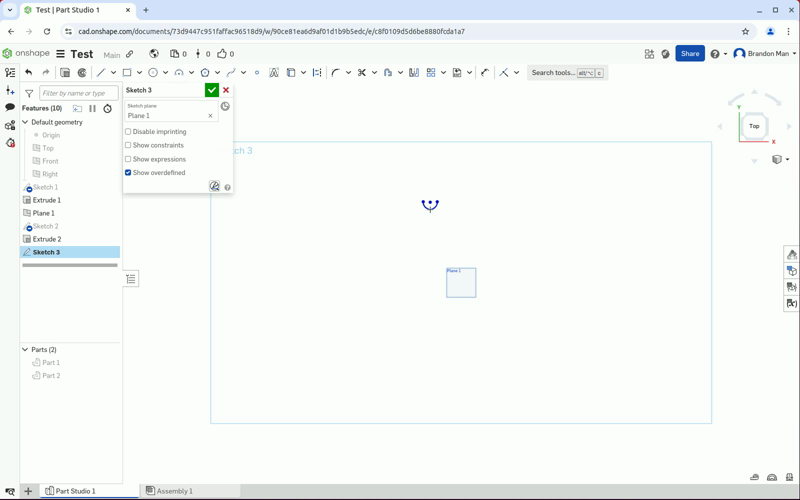
mouse_move(437, 201)
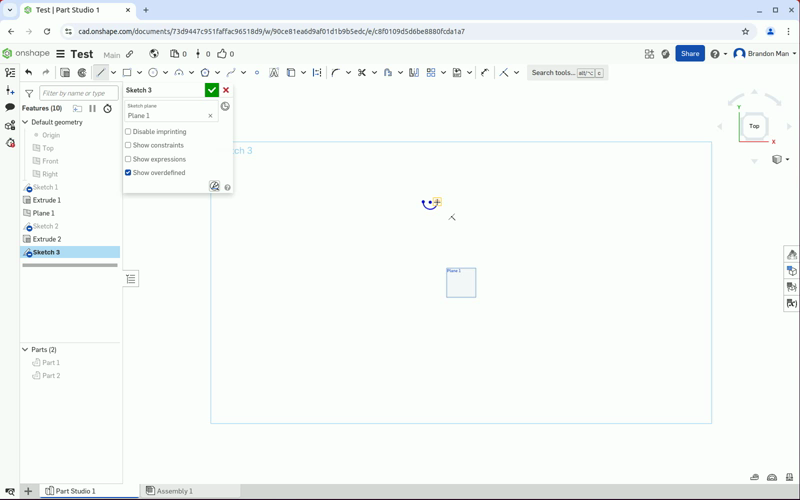
click(437, 201)
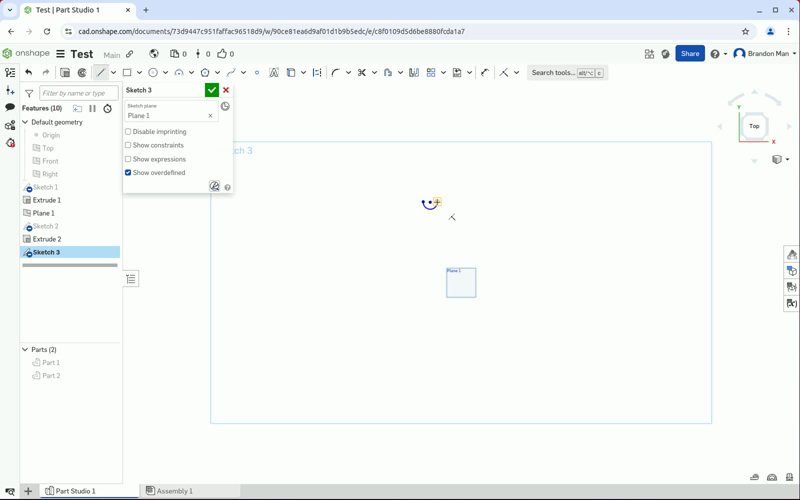
mouse_move(467, 201)
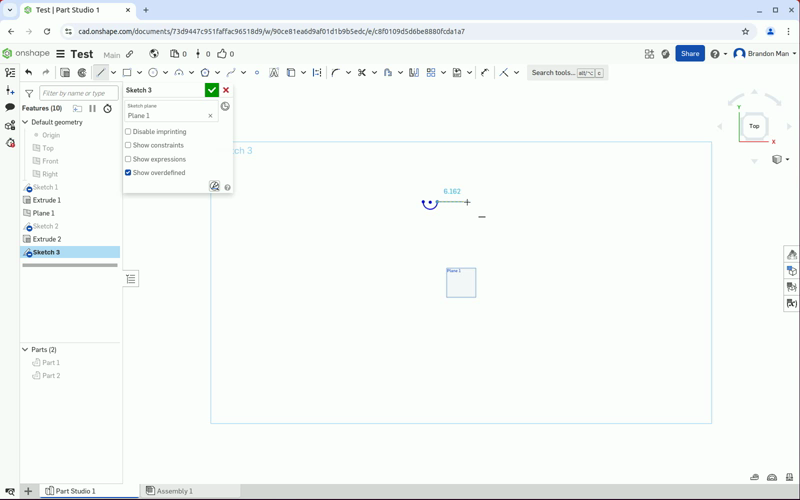
key_down(shift)
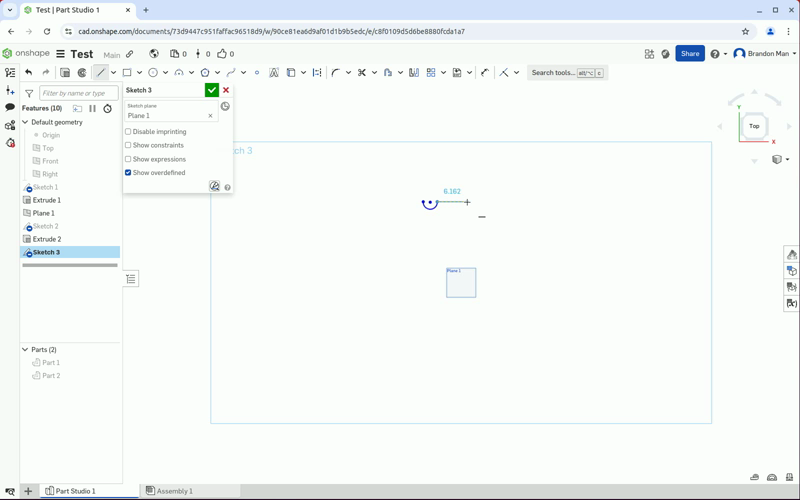
mouse_move(423, 201)
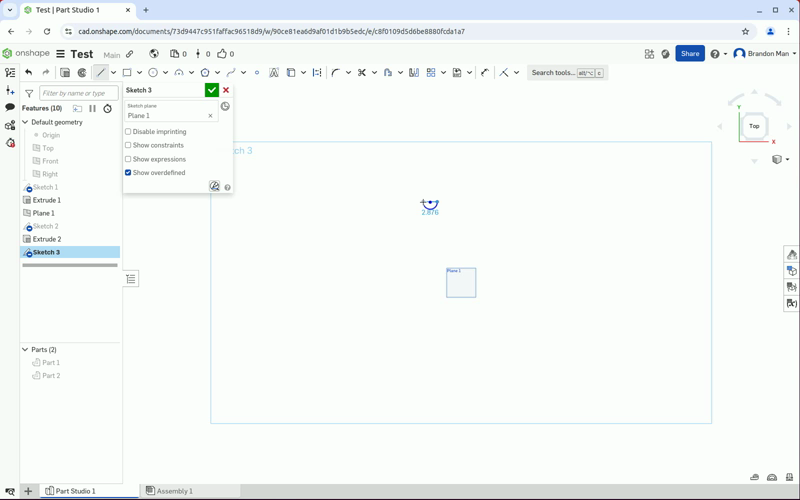
key_up(shift)
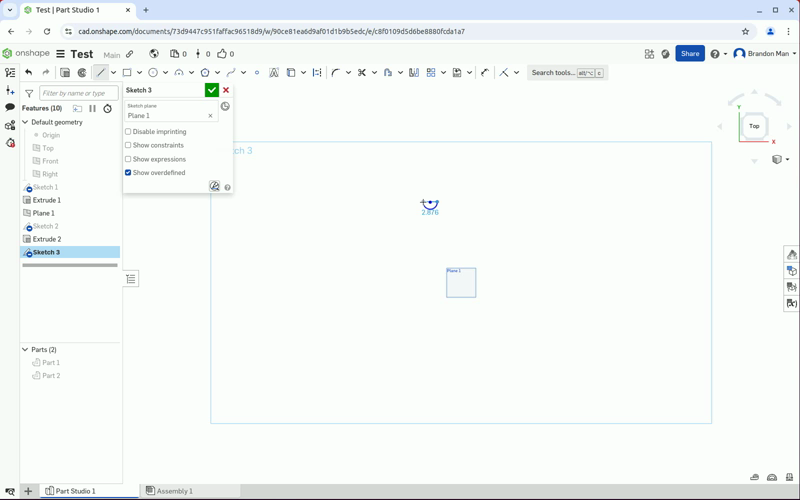
click(423, 201)
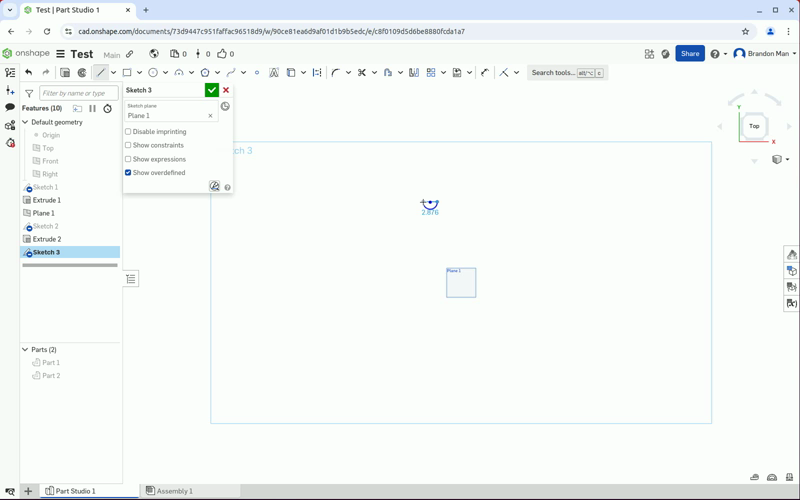
key(esc)
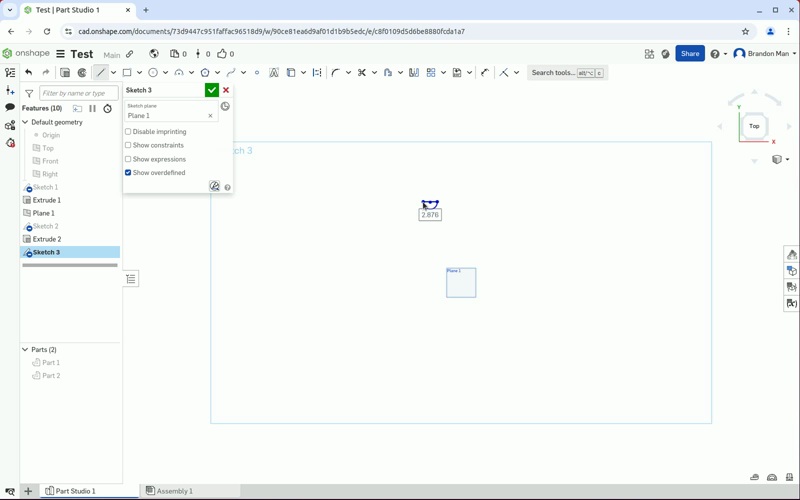
mouse_move(428, 201)
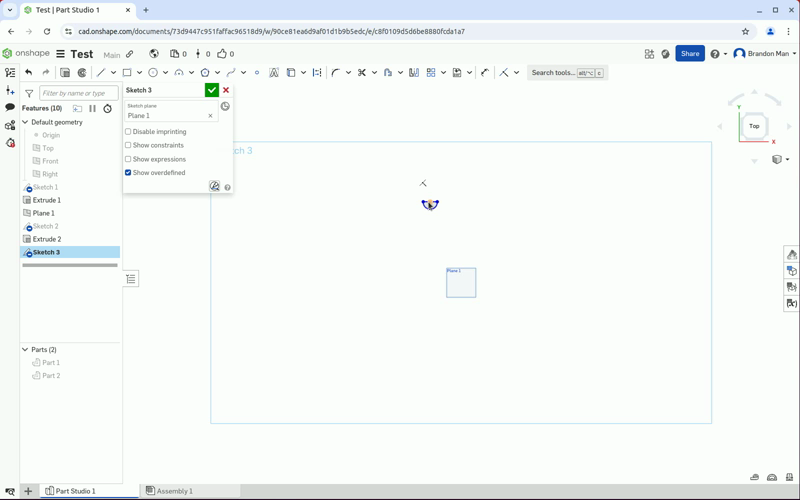
scroll(6)
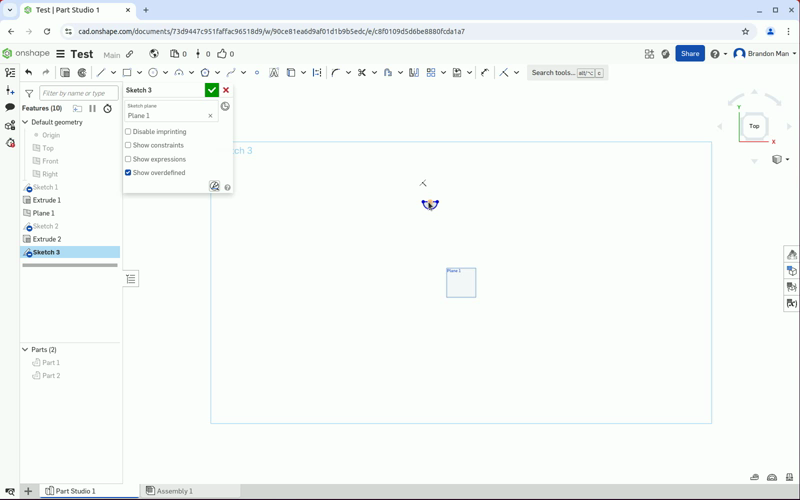
scroll(6)
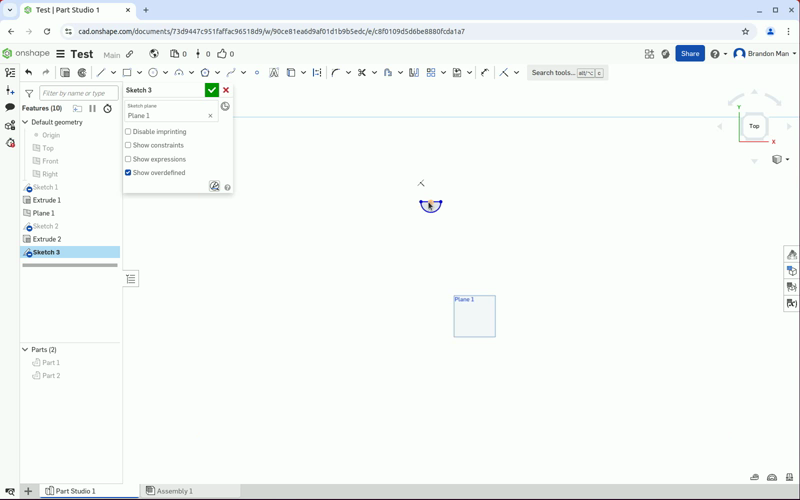
scroll(6)
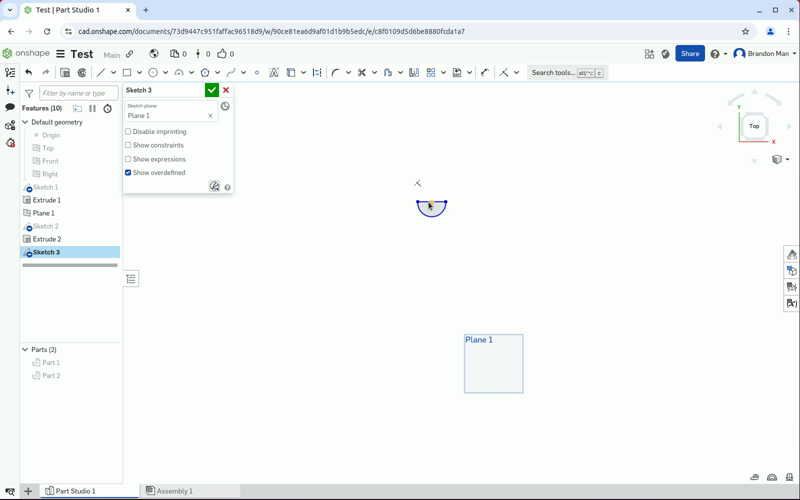
scroll(6)
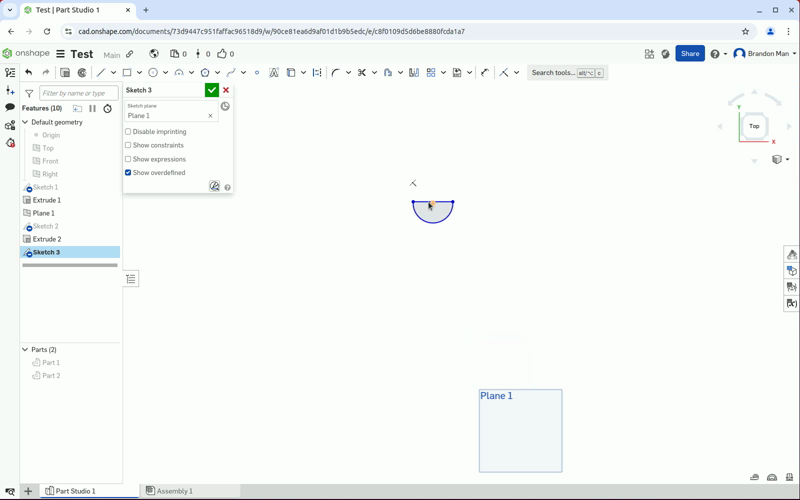
scroll(6)
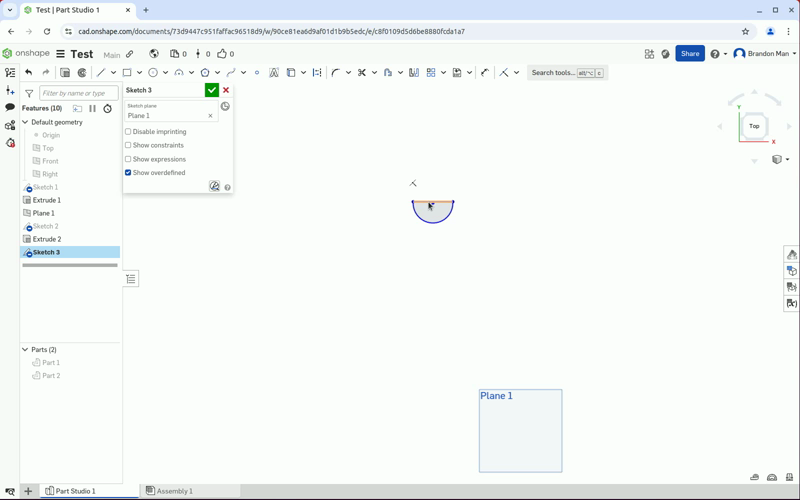
scroll(6)
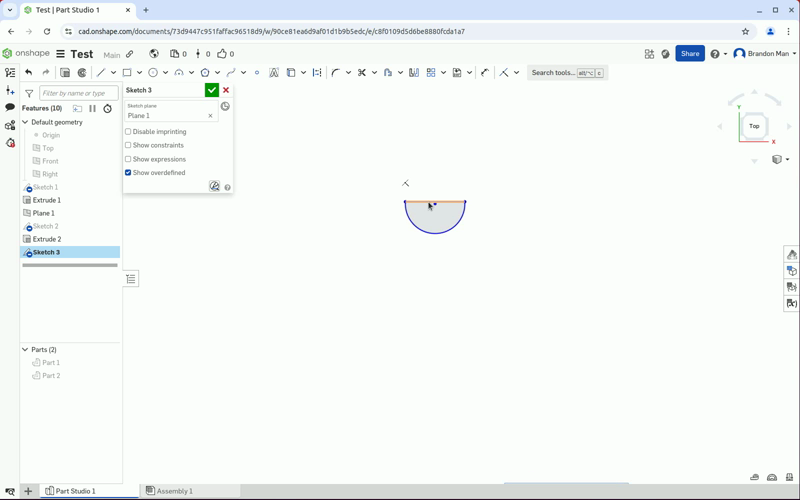
scroll(6)
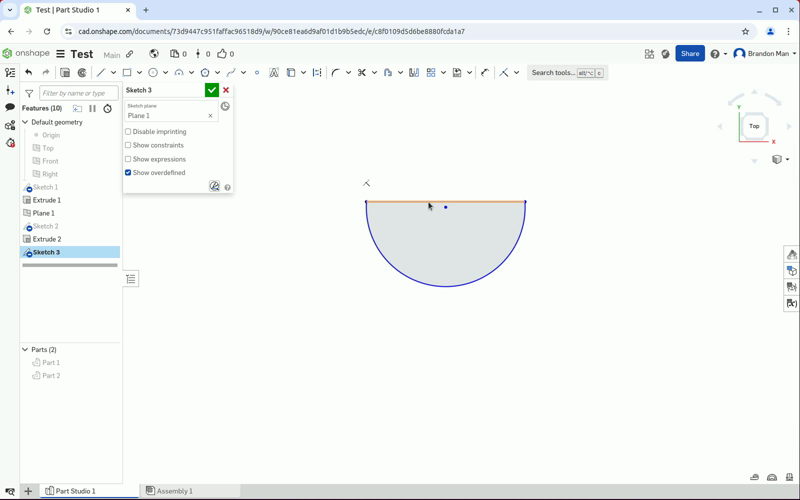
click(428, 201)
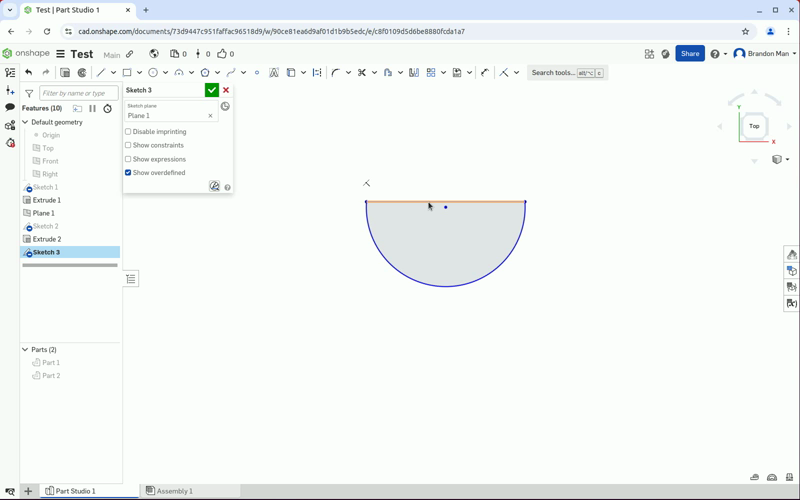
scroll(-6)
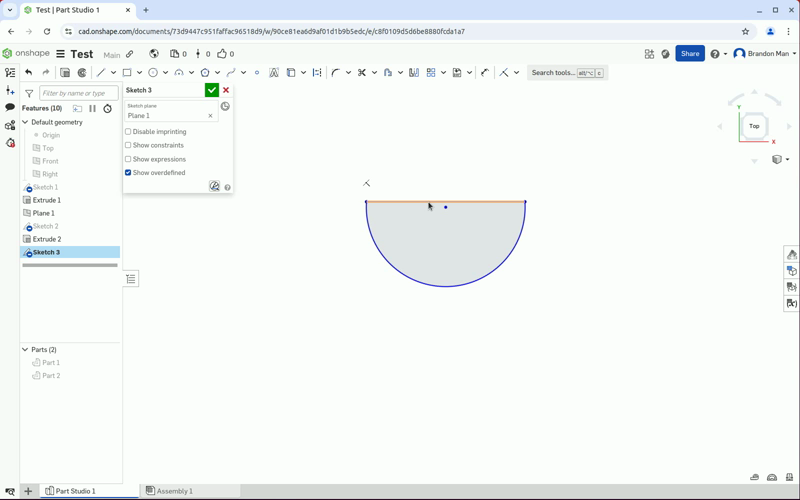
scroll(-6)
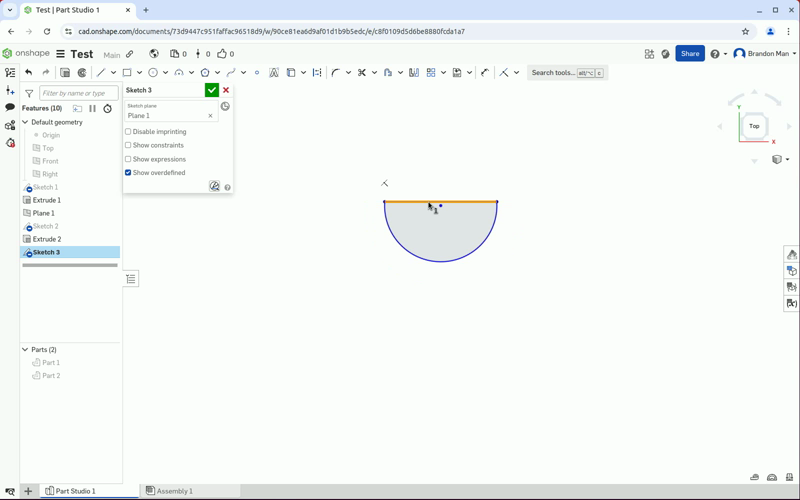
scroll(-6)
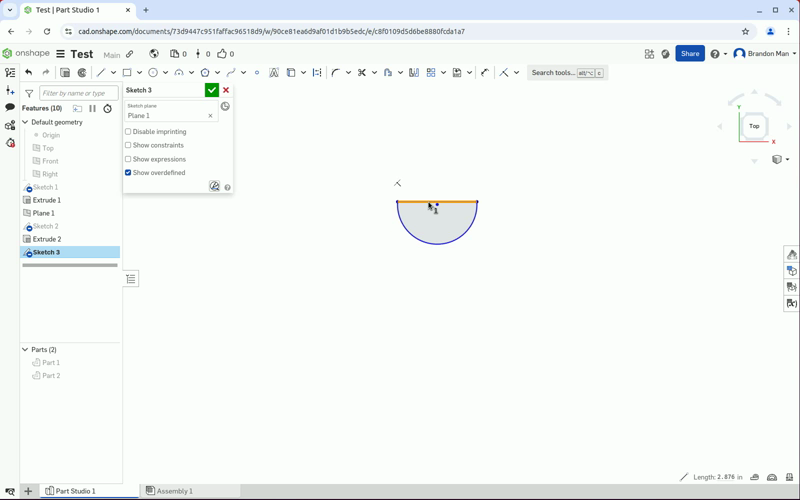
scroll(-6)
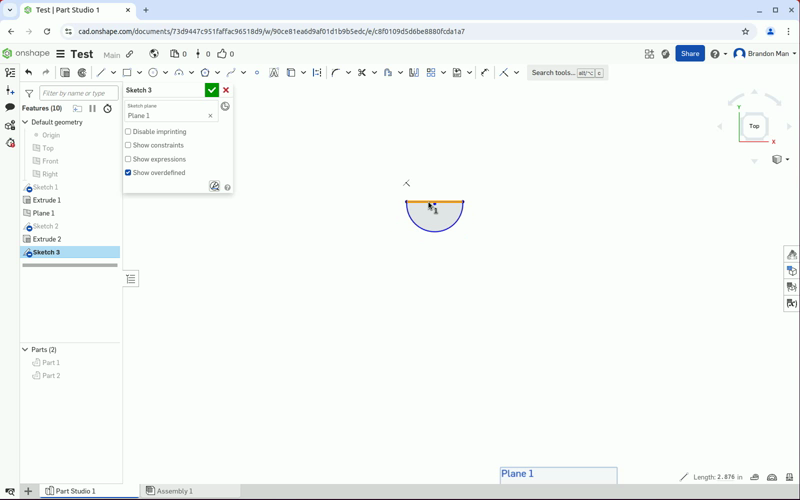
scroll(-6)
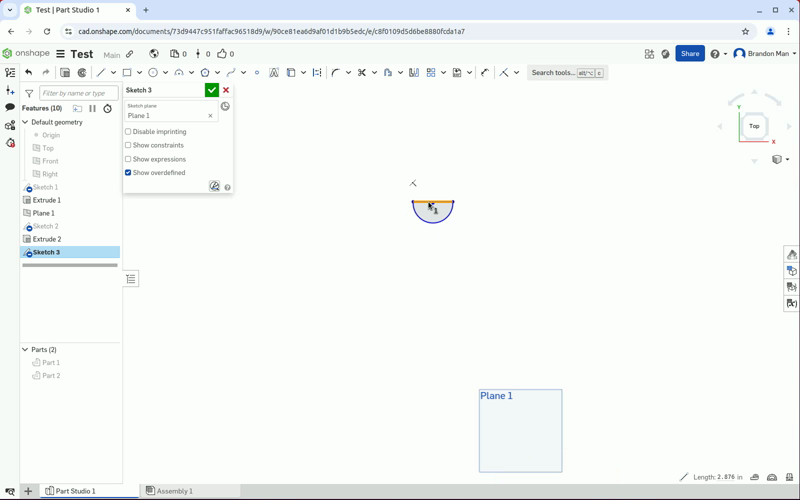
scroll(-6)
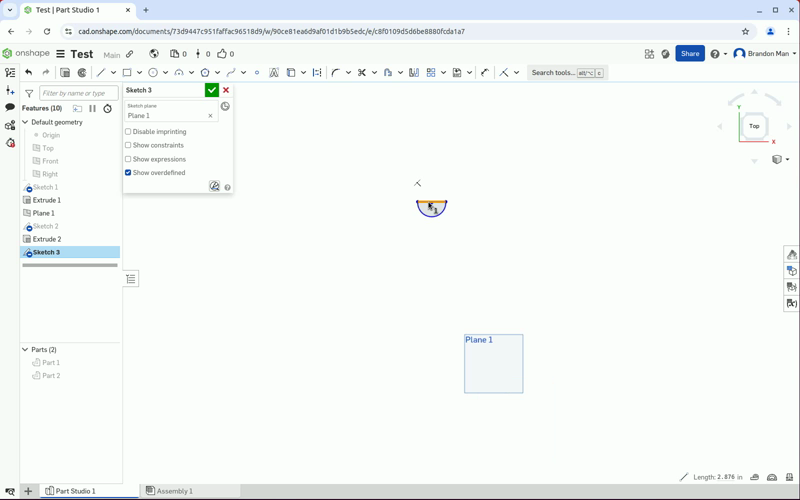
scroll(-6)
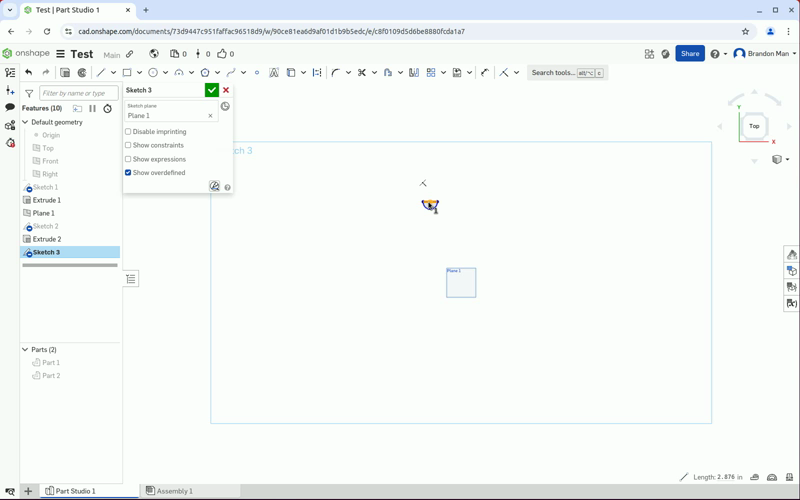
mouse_move(73, 352)
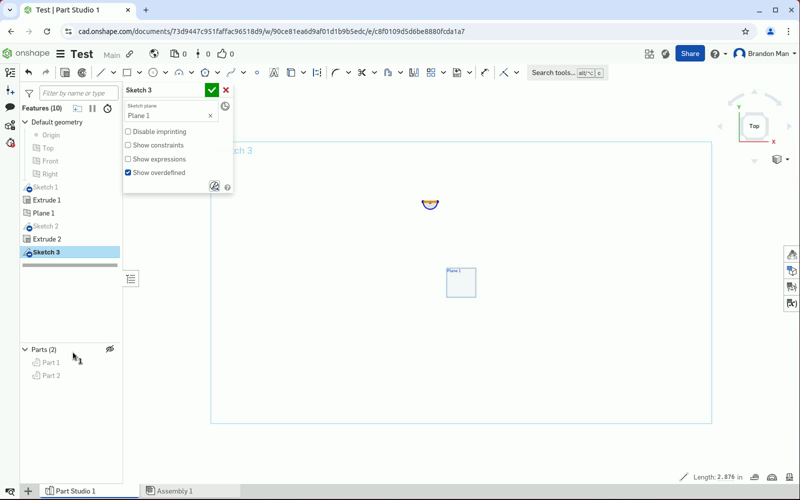
key(shift+y)
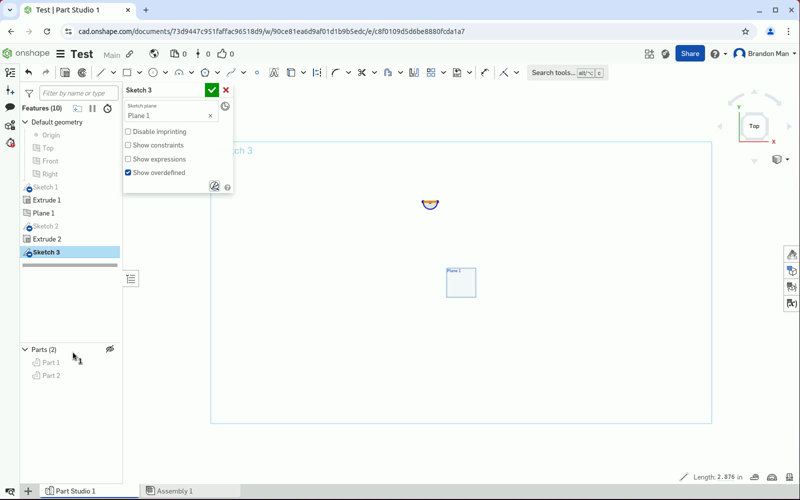
key(shift+e)
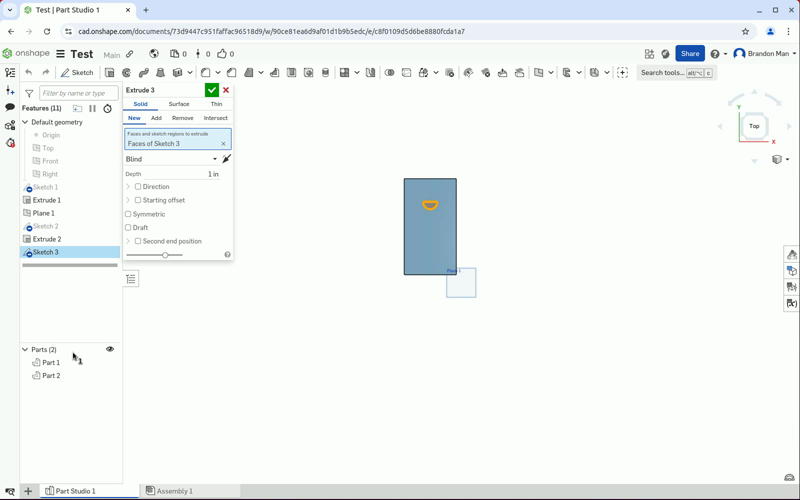
mouse_move(143, 106)
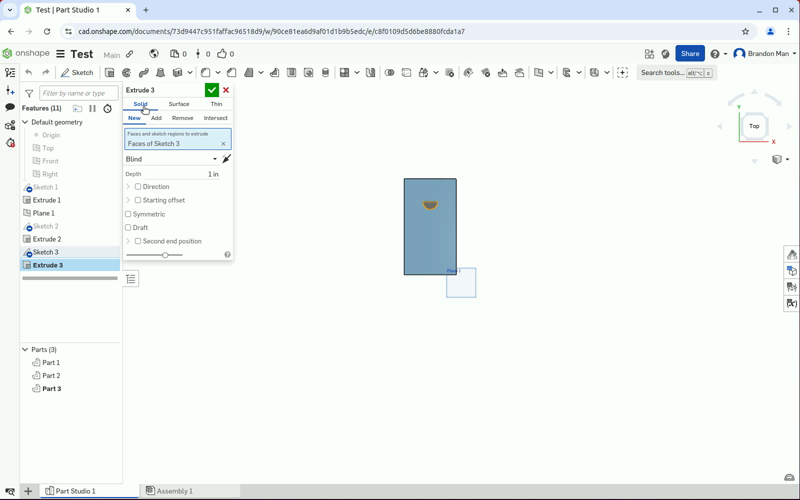
click(143, 106)
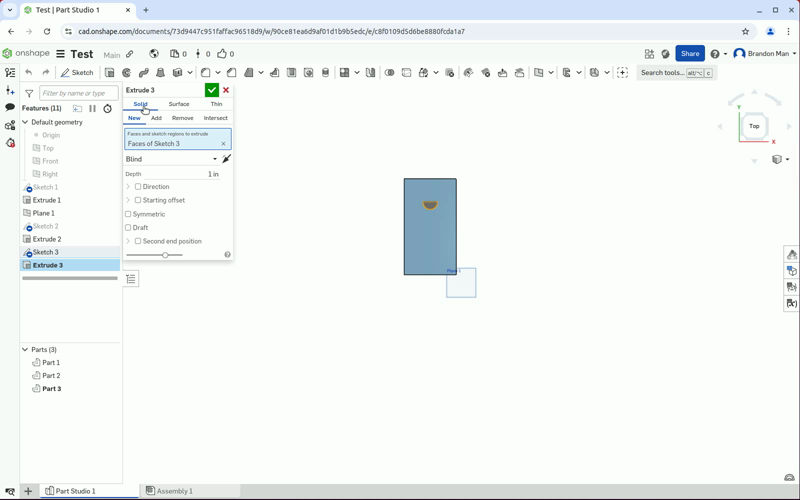
mouse_move(137, 120)
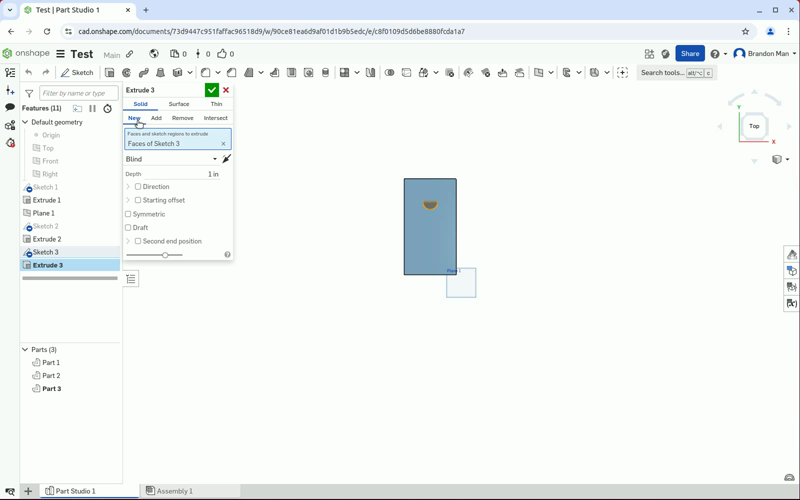
click(137, 120)
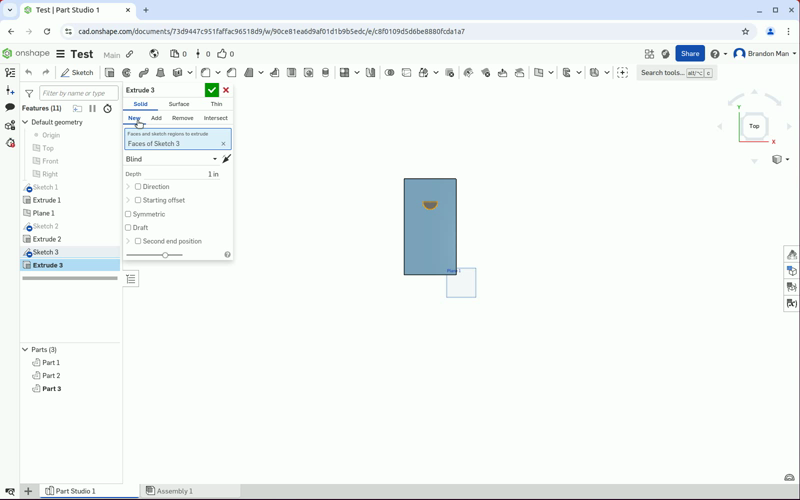
key(tab, 4)
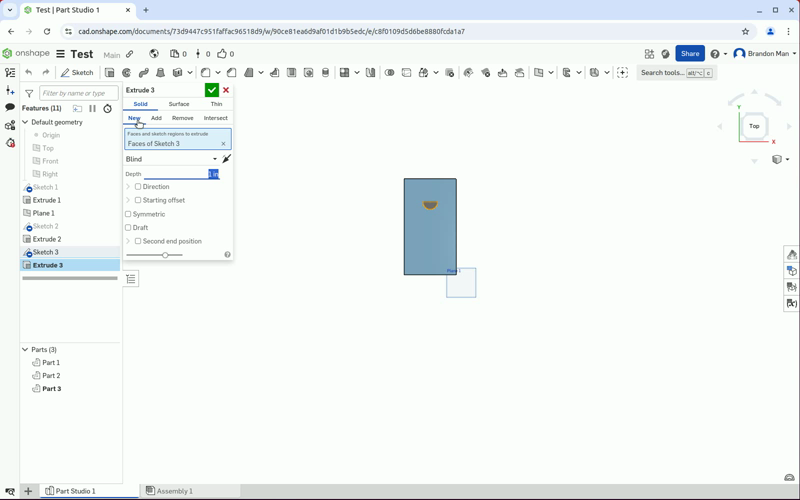
text(4.333)
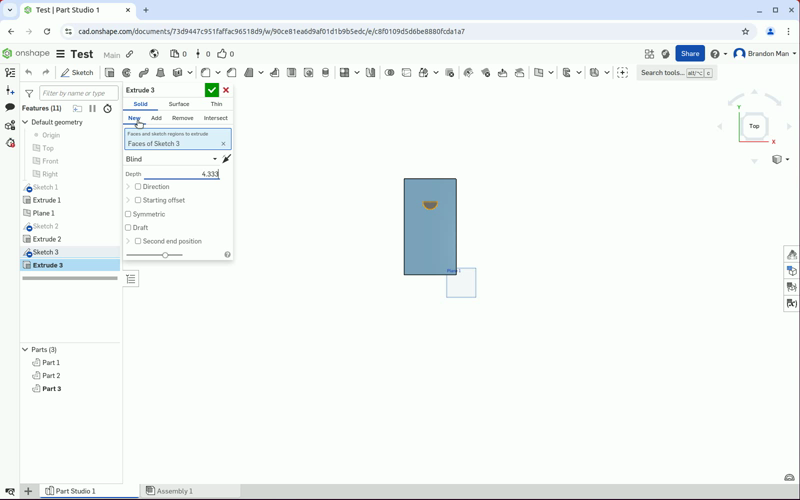
key(enter)
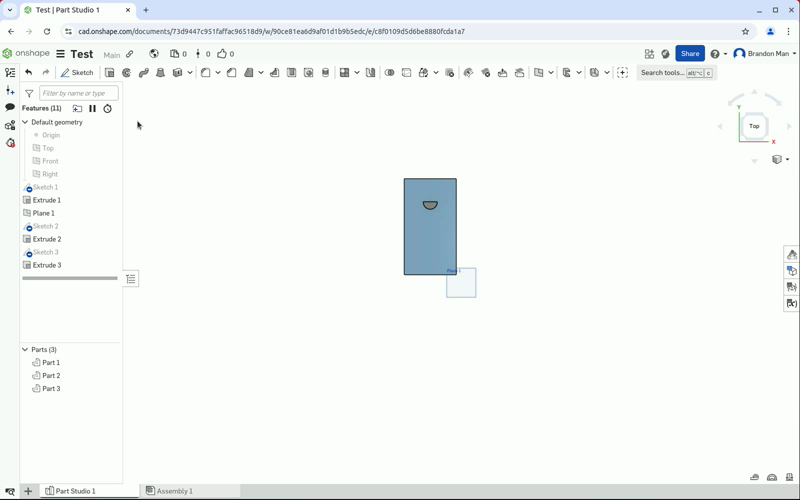
key(shift+h)
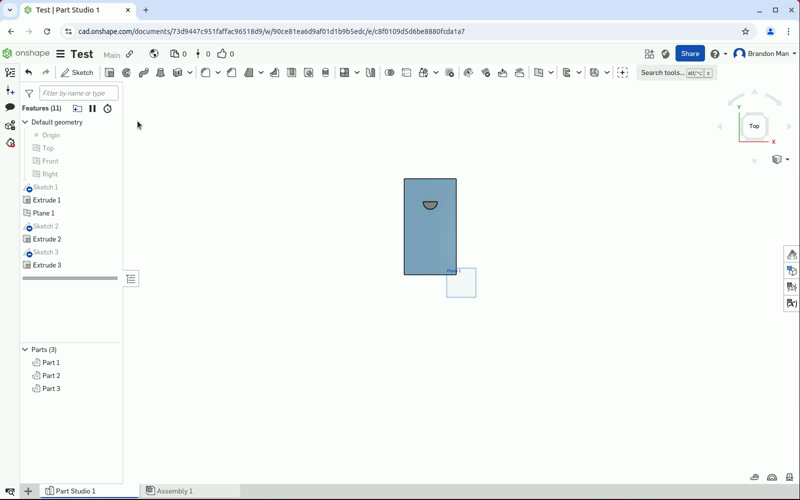
key(shift+h)
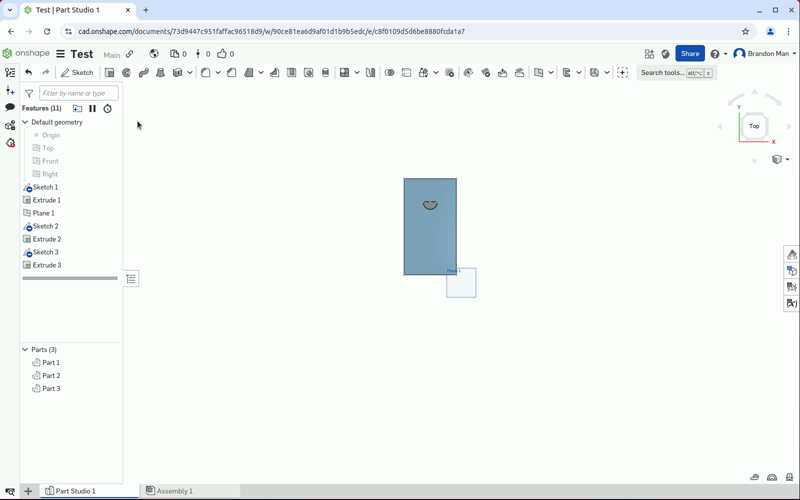
key(shift+7)
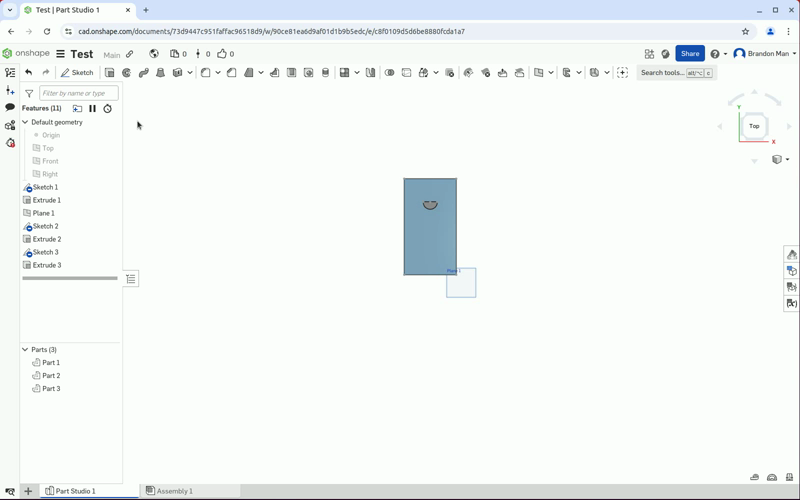
key(up, 3)
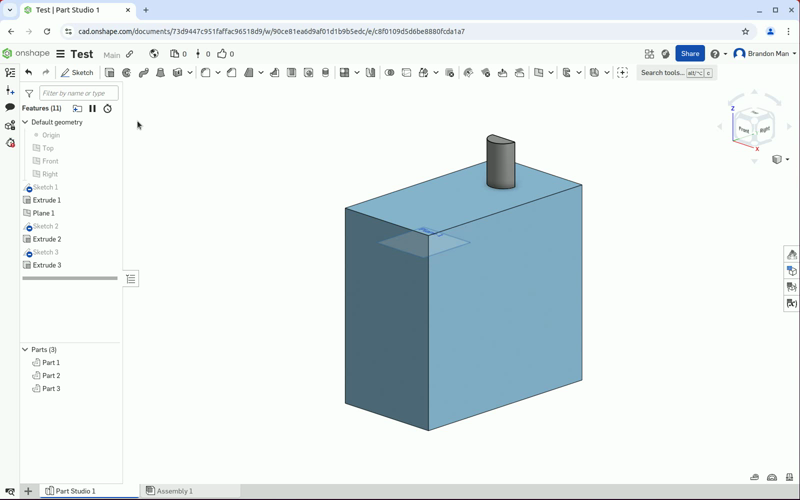
key(left, 3)
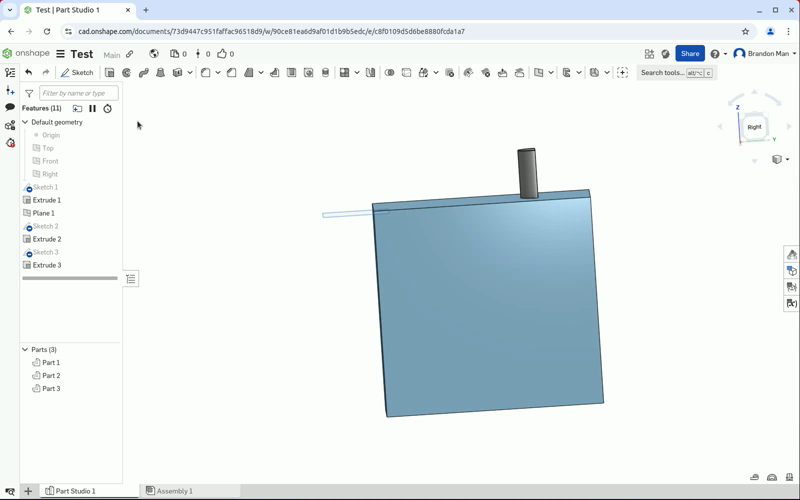
key(right, 3)
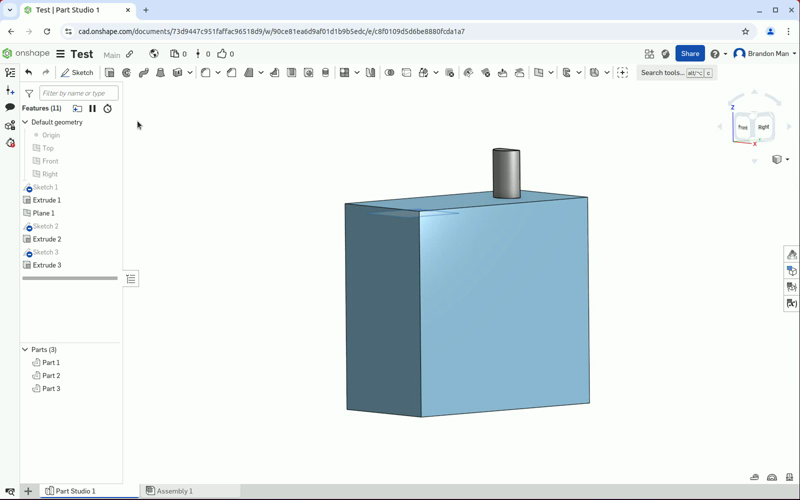
key(down, 3)
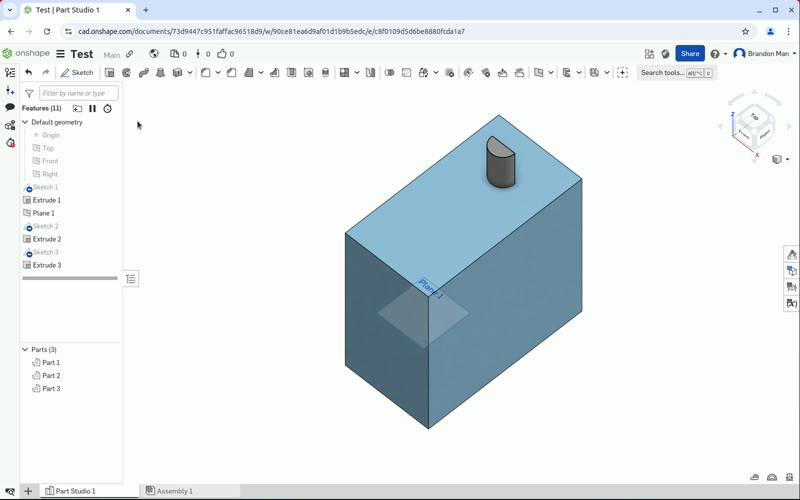
mouse_move(73, 189)
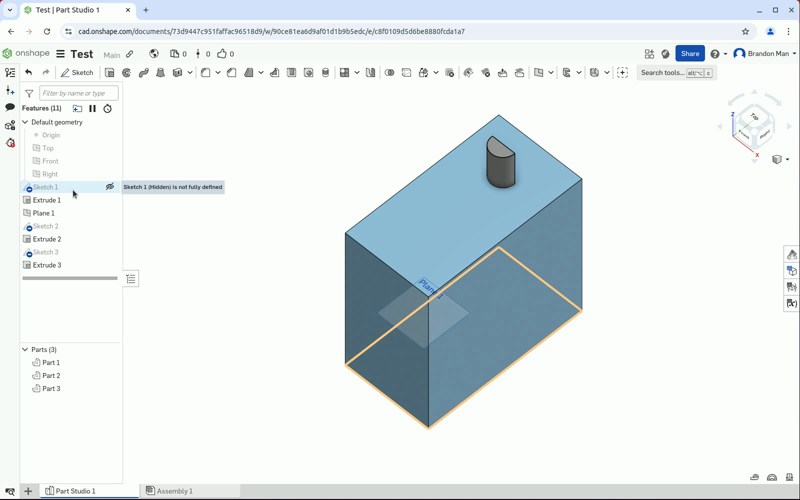
click(73, 189)